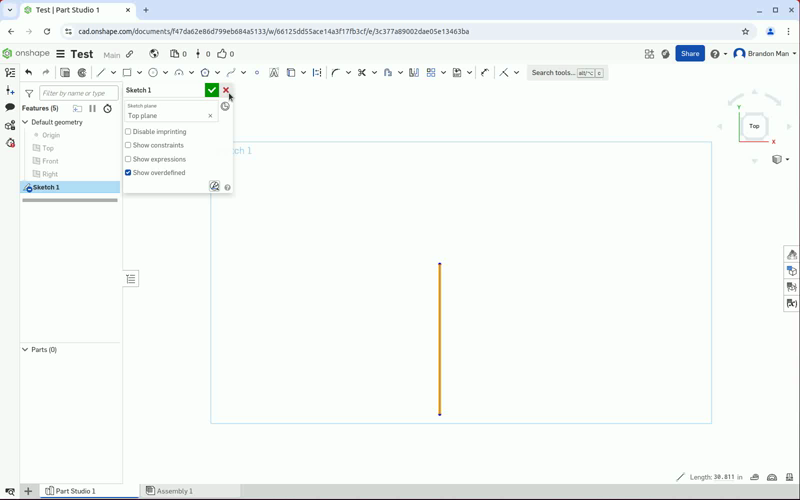
key(shift+h)
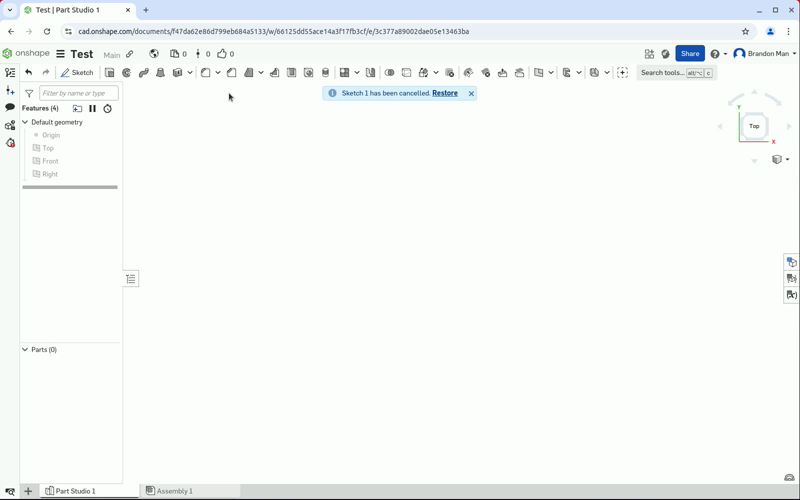
mouse_move(73, 352)
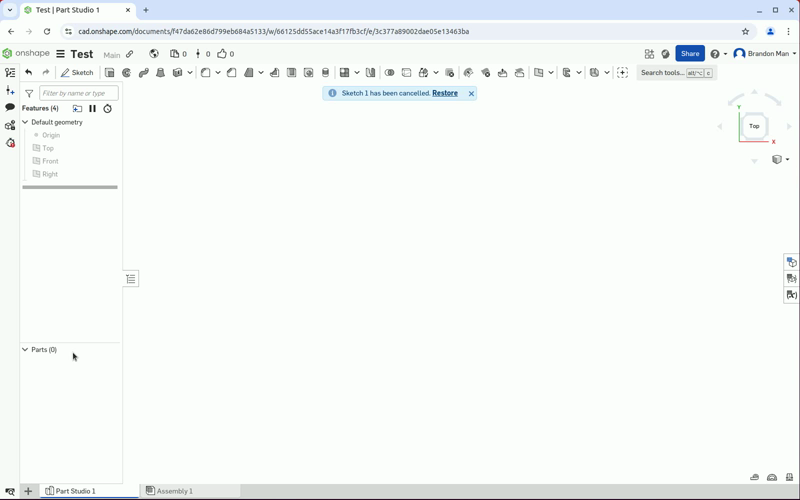
key(y)
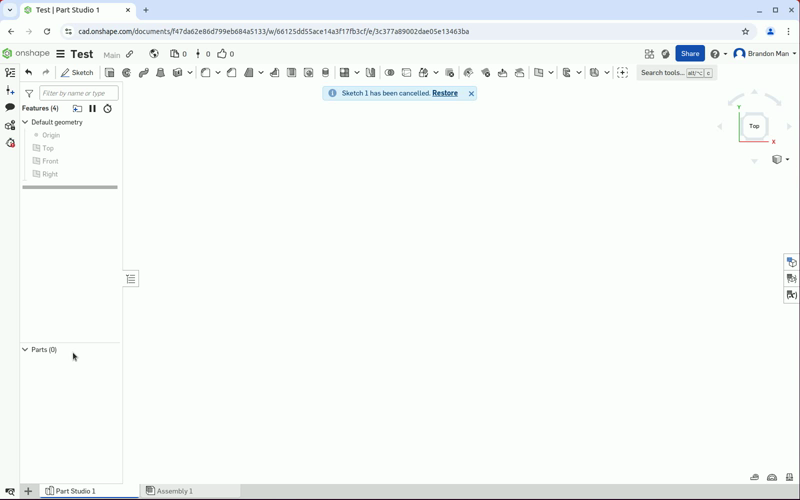
key(shift+p)
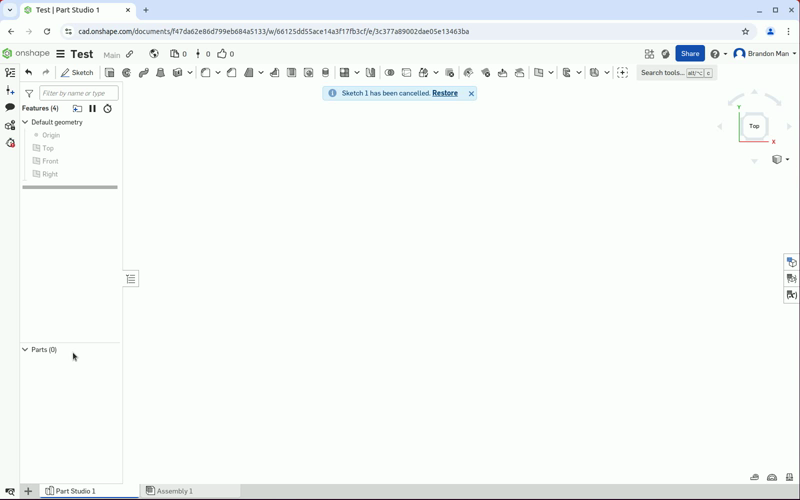
key(space)
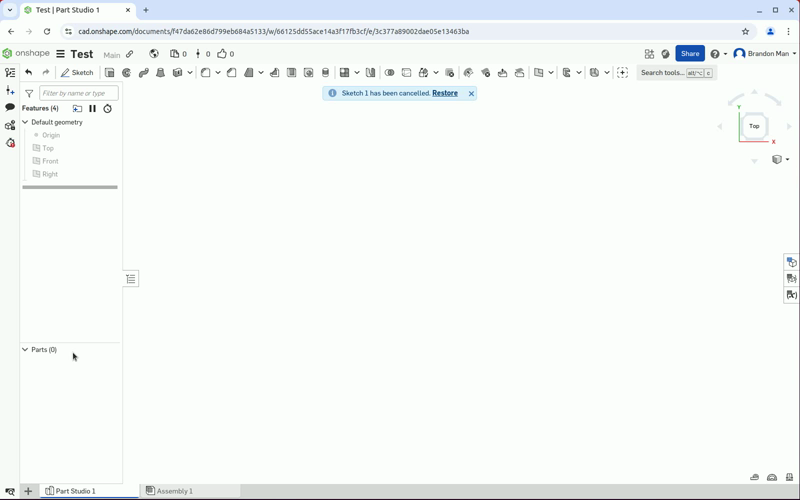
key_down(shift)
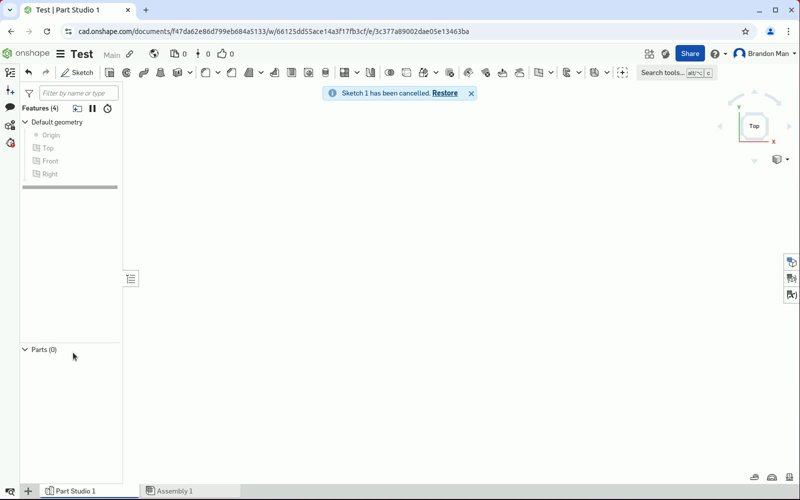
key(up)
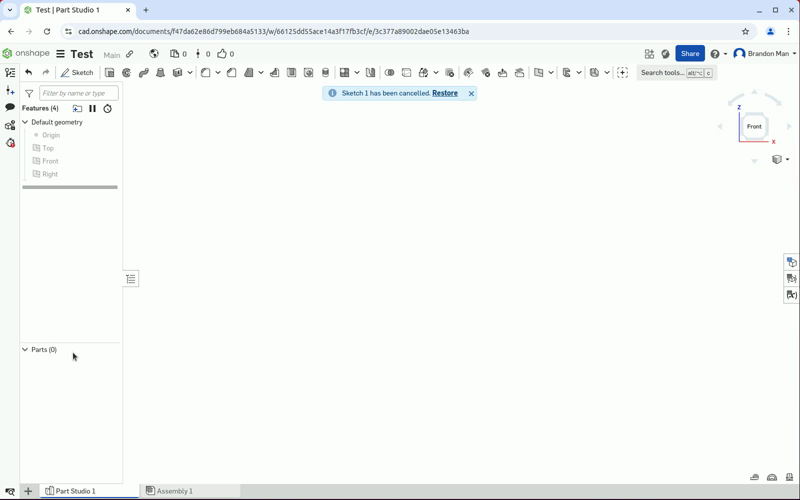
key_up(shift)
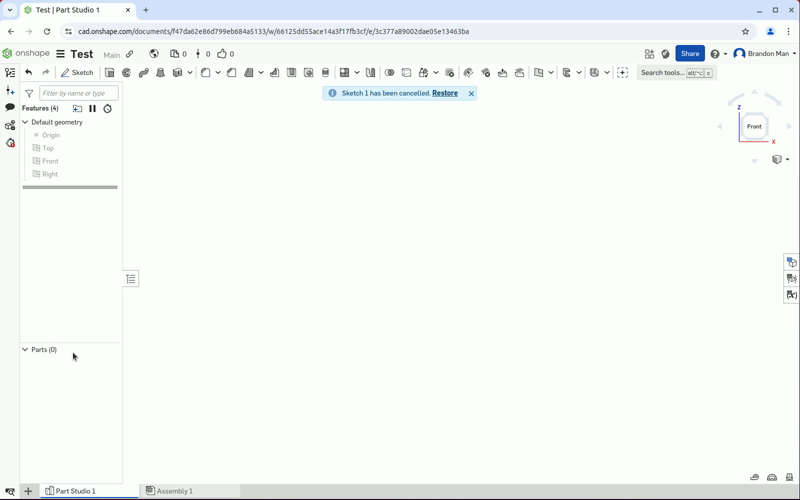
mouse_move(73, 352)
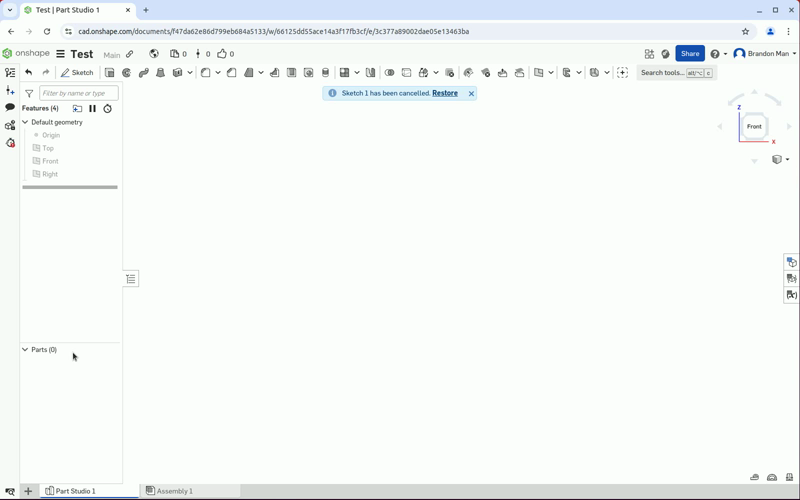
key(shift+y)
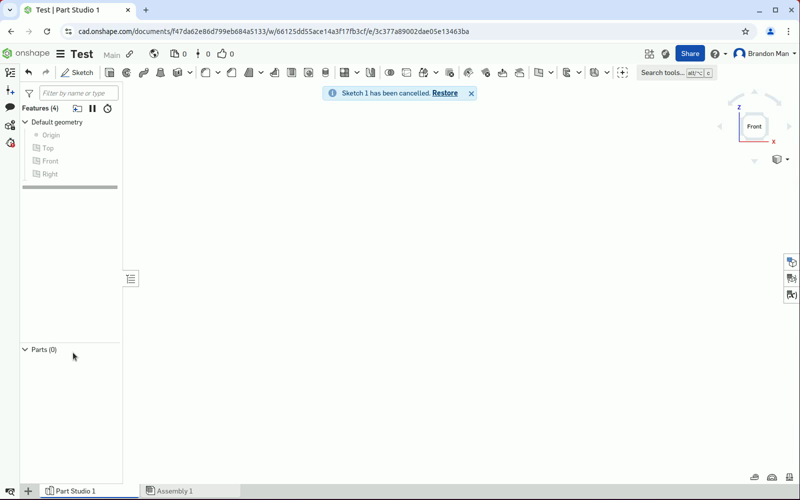
key(shift+s)
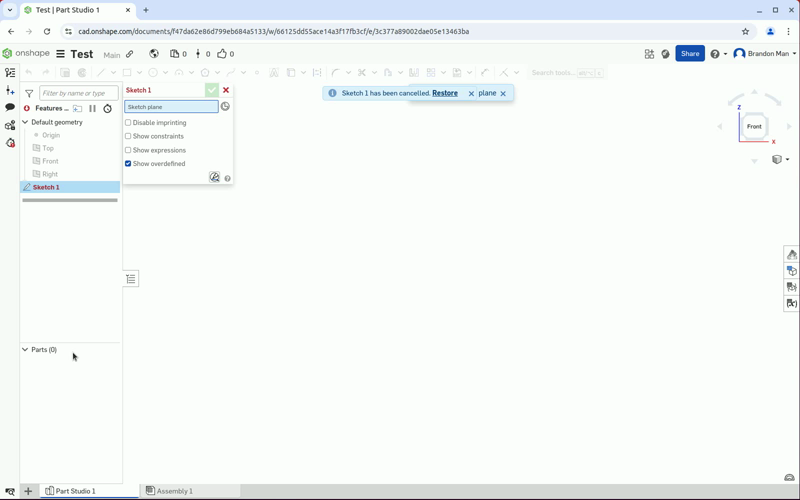
mouse_move(73, 163)
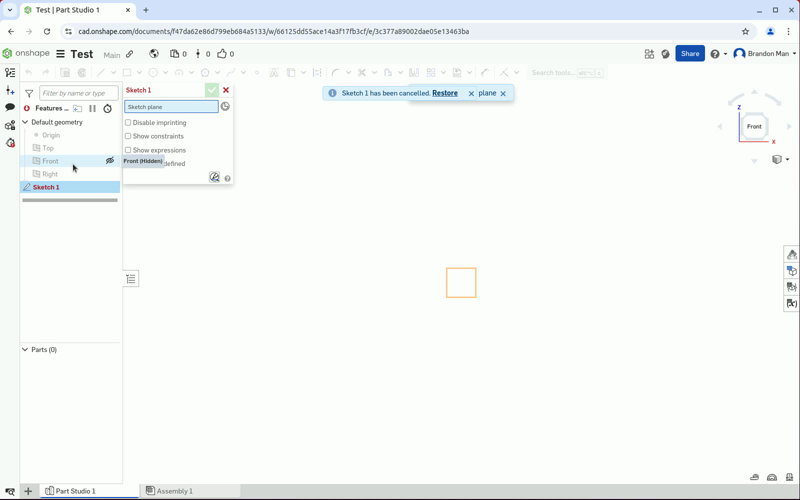
click(73, 163)
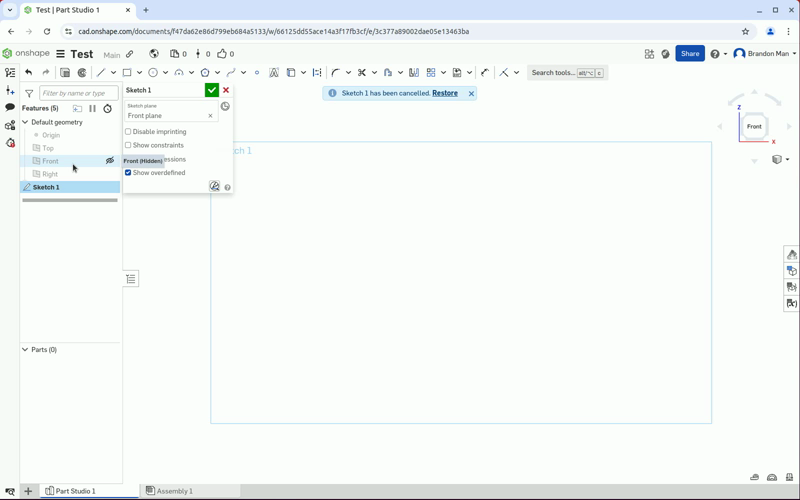
mouse_move(73, 352)
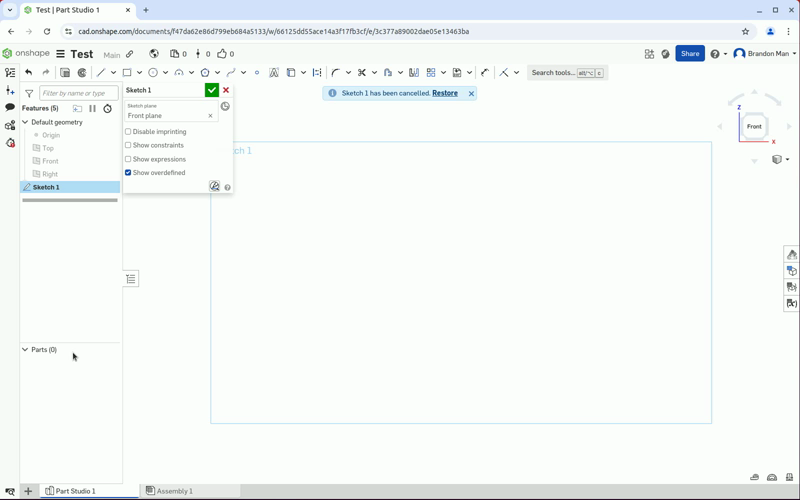
key(y)
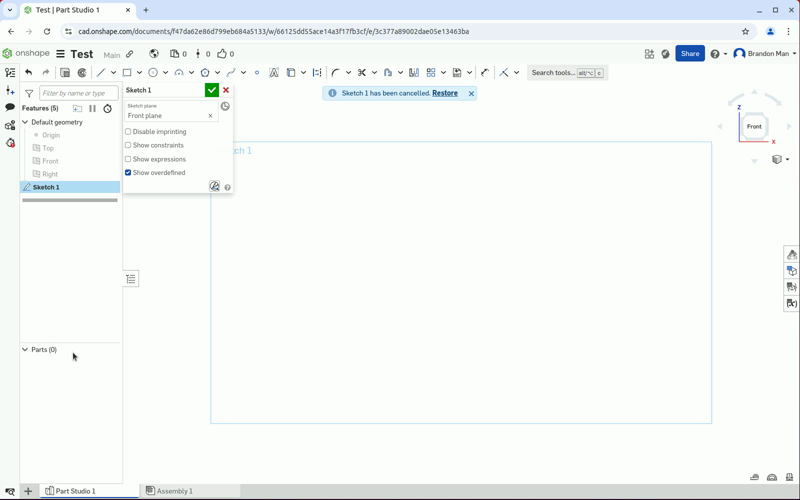
key(l)
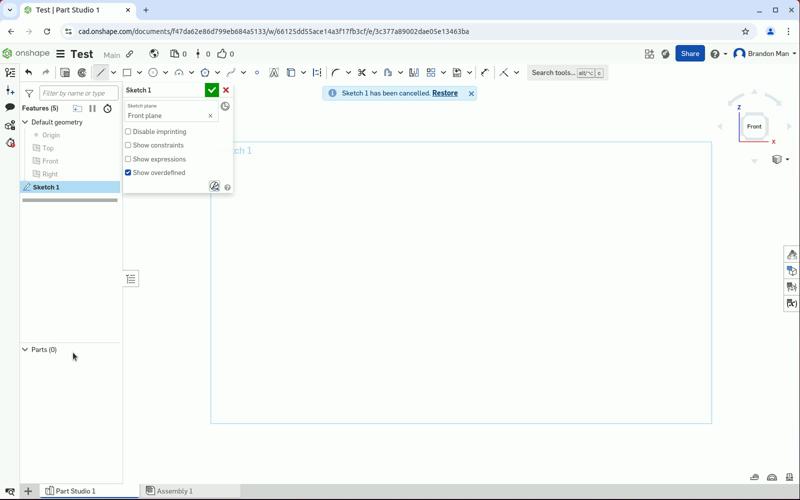
key_down(shift)
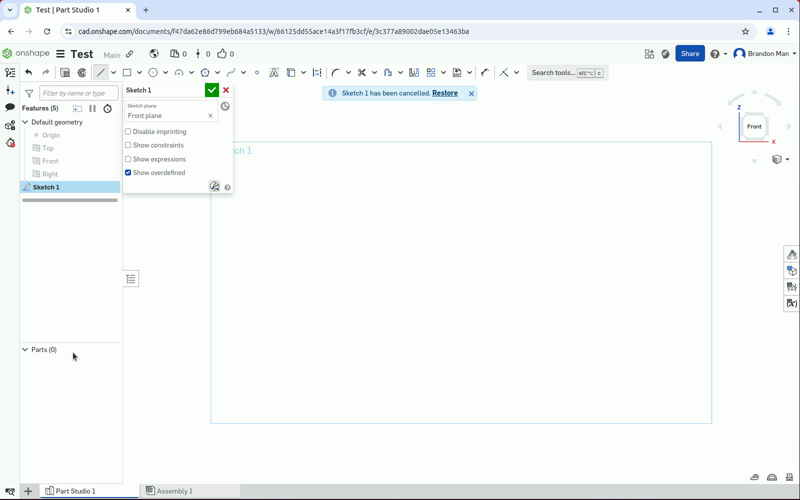
mouse_move(413, 339)
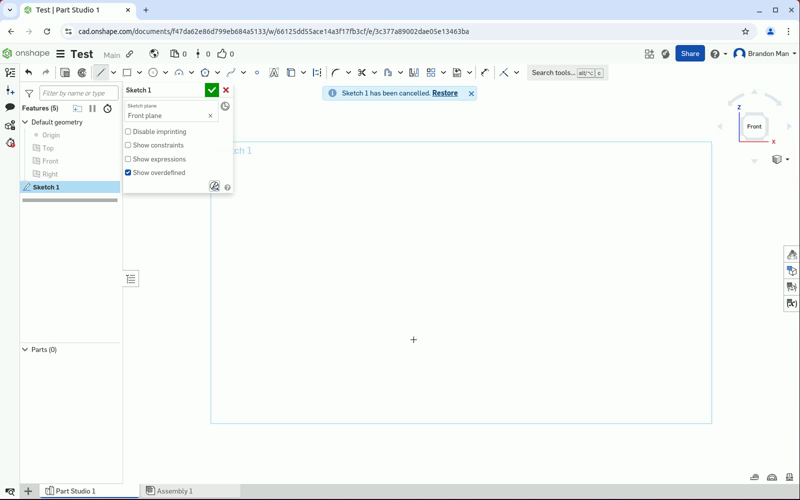
click(413, 339)
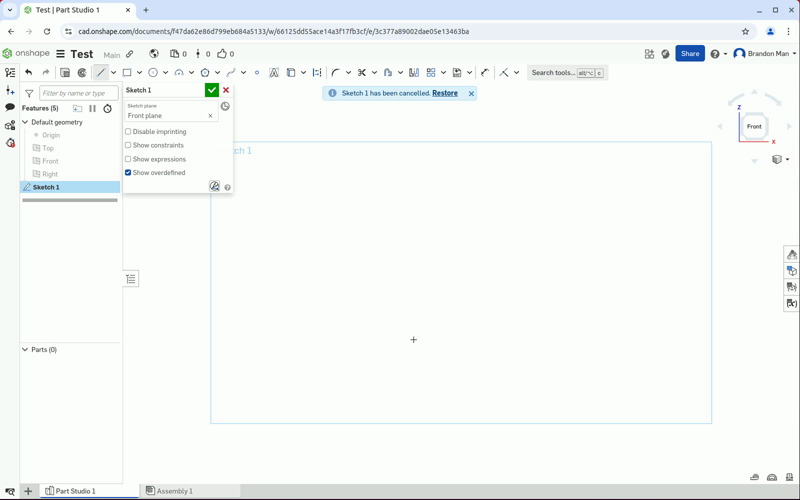
key_up(shift)
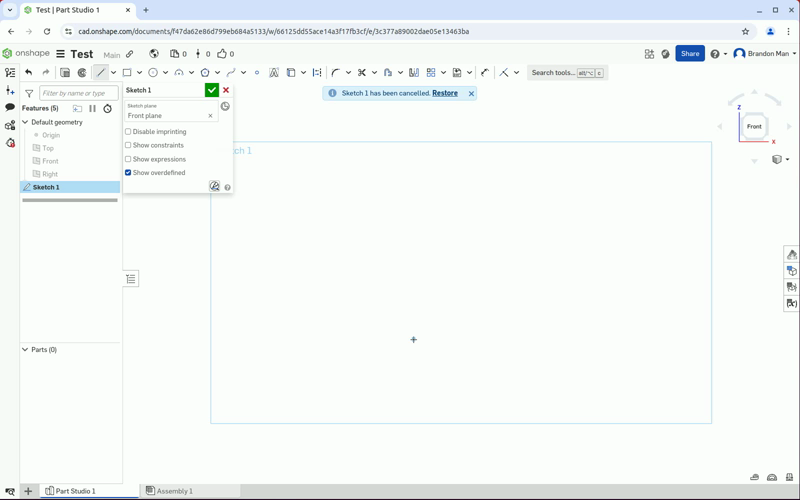
key_down(shift)
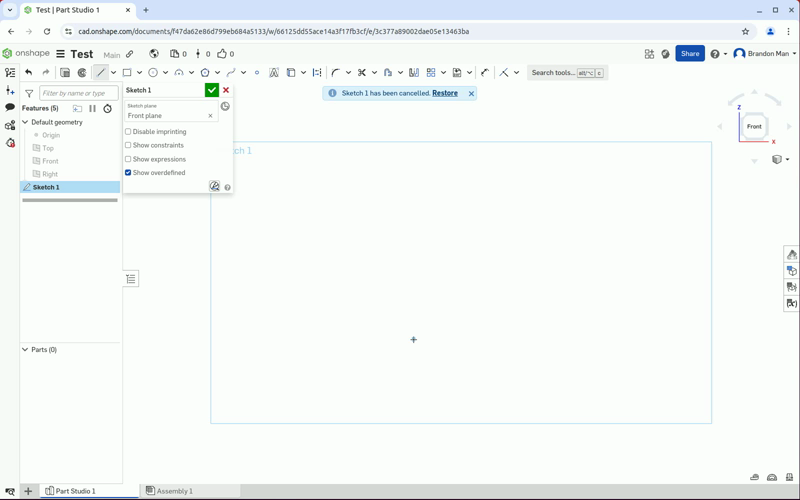
mouse_move(507, 339)
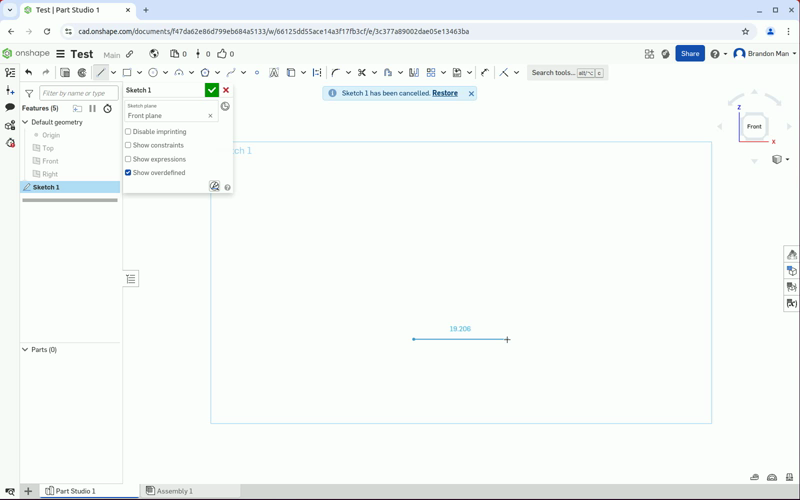
click(507, 339)
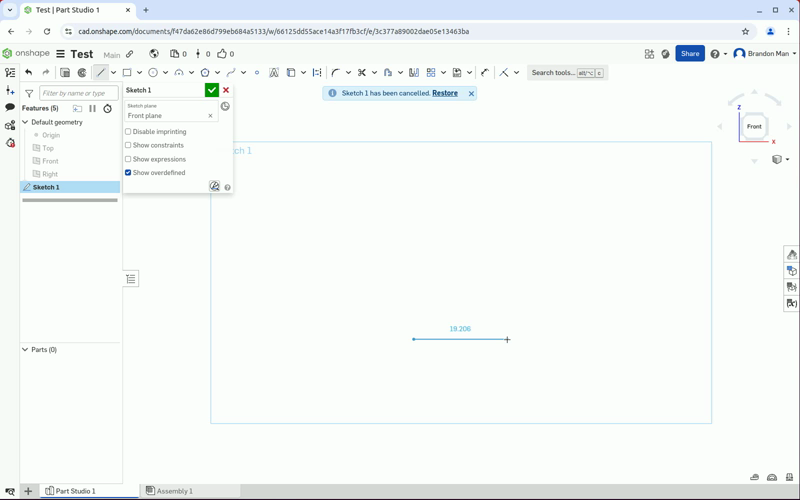
key_up(shift)
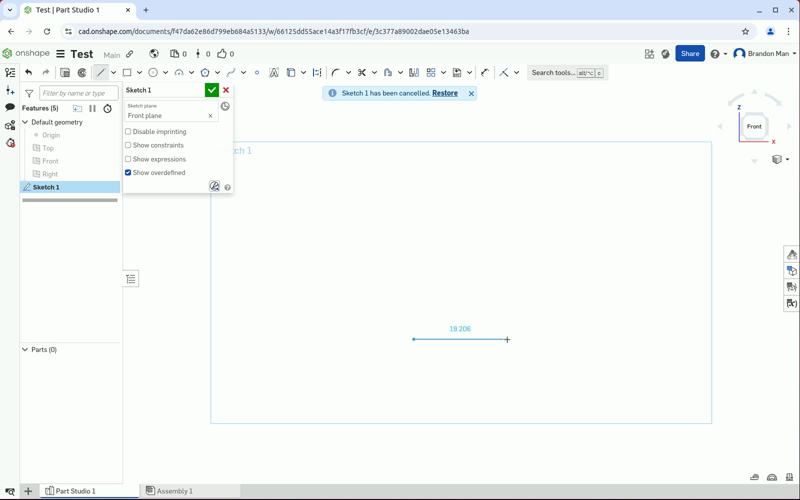
key_down(shift)
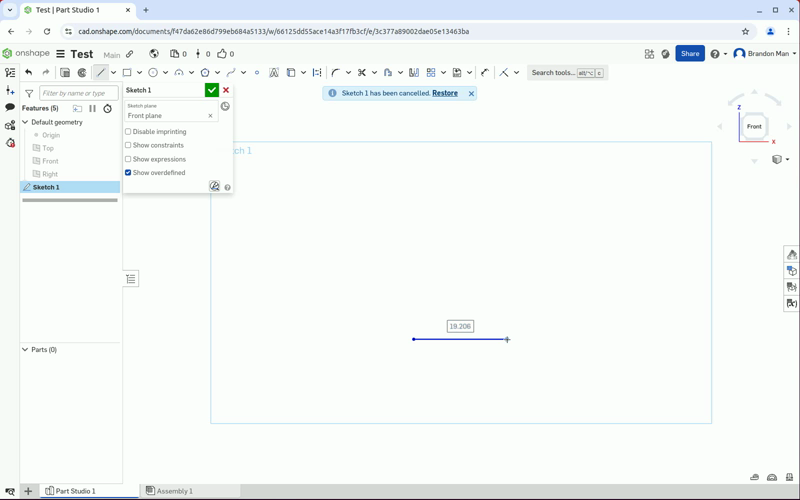
mouse_move(507, 225)
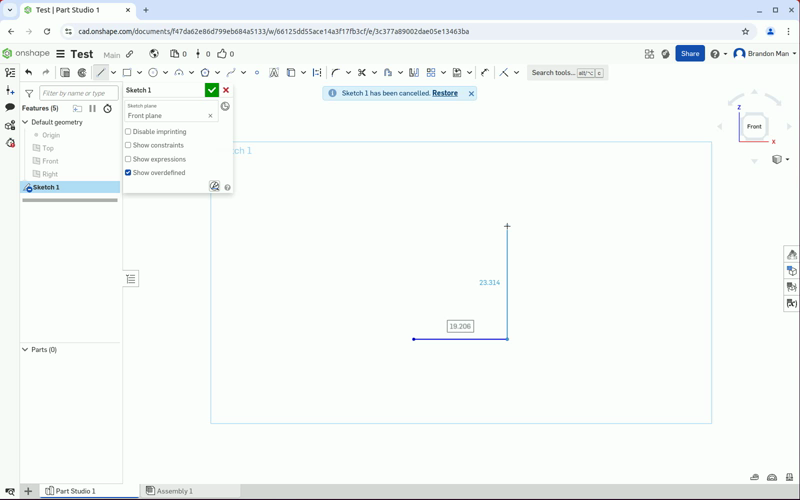
click(507, 225)
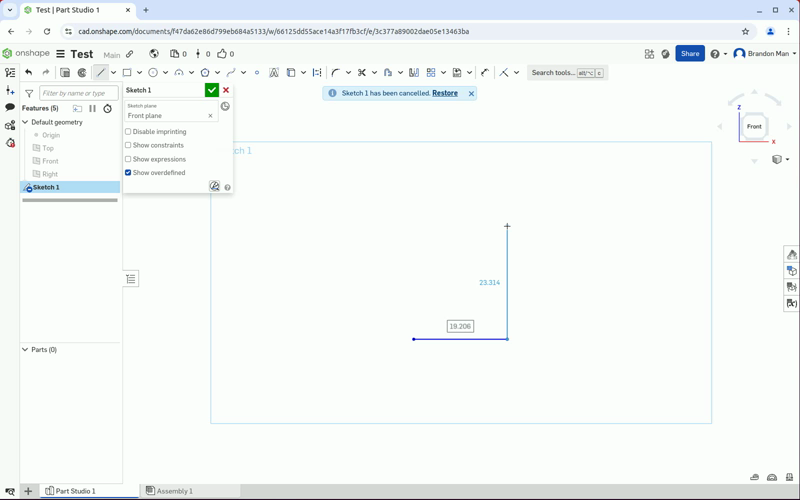
key_up(shift)
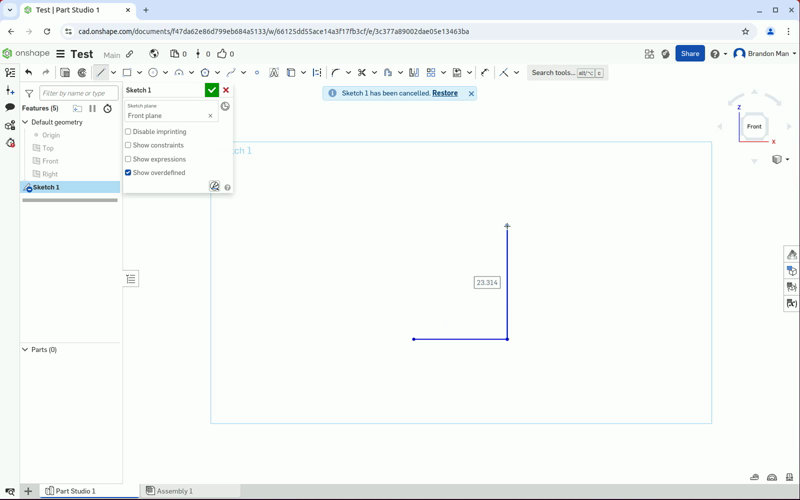
key_down(shift)
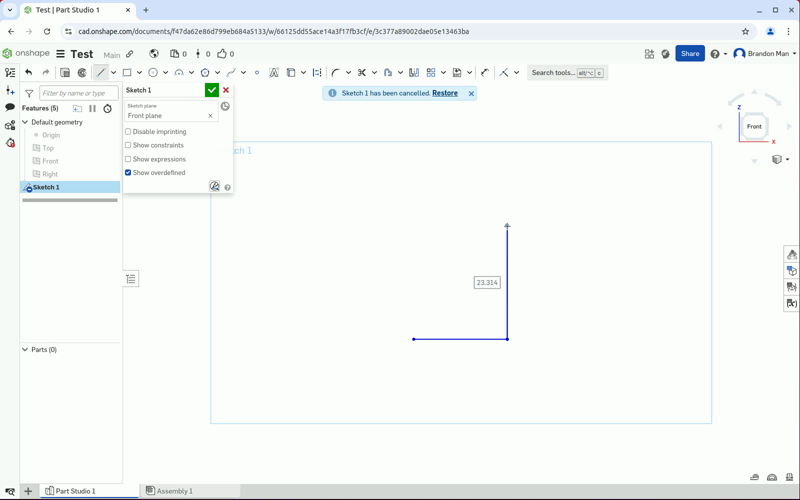
mouse_move(413, 225)
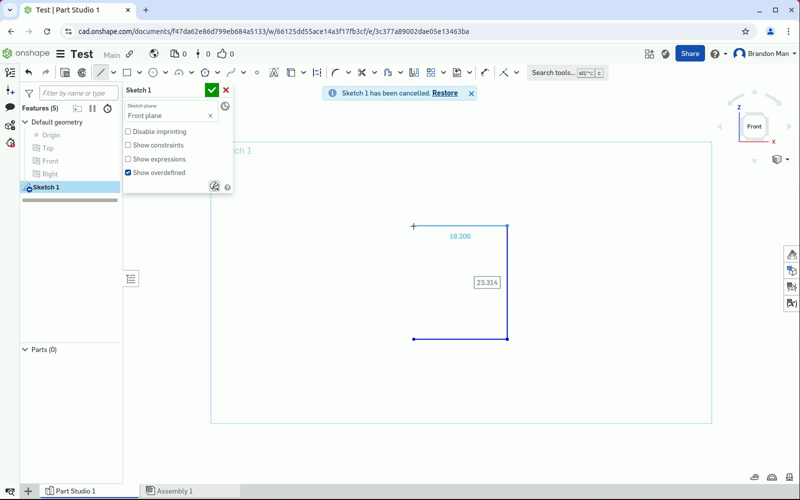
click(413, 225)
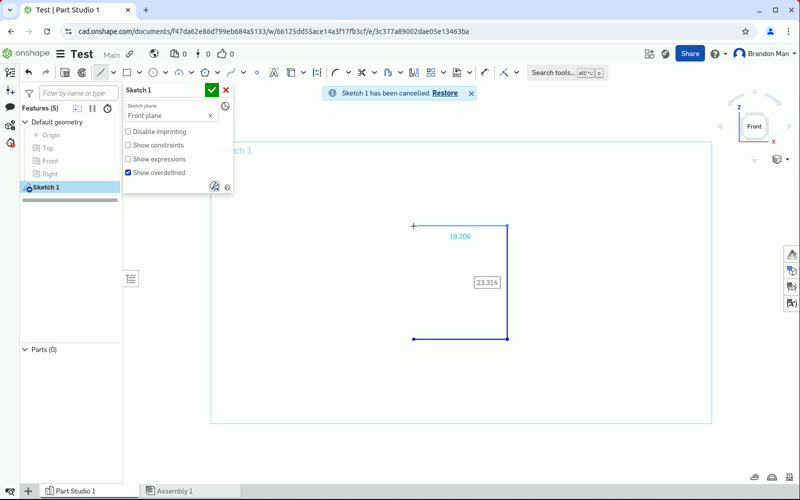
key_up(shift)
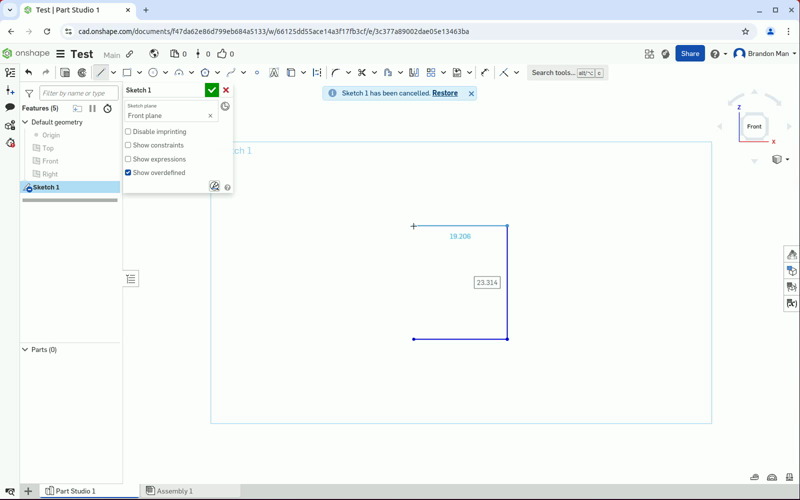
key_down(shift)
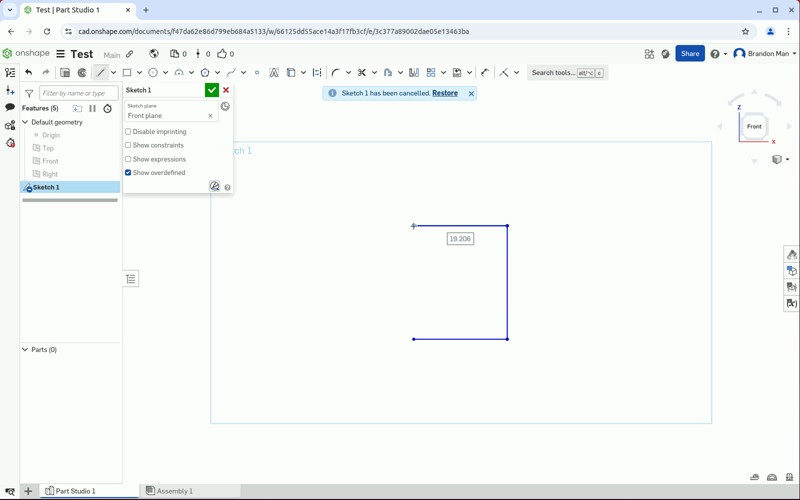
mouse_move(413, 339)
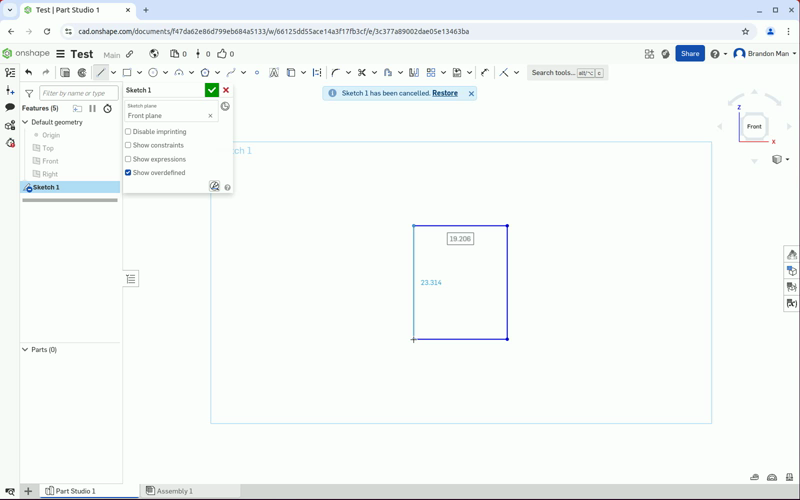
key_up(shift)
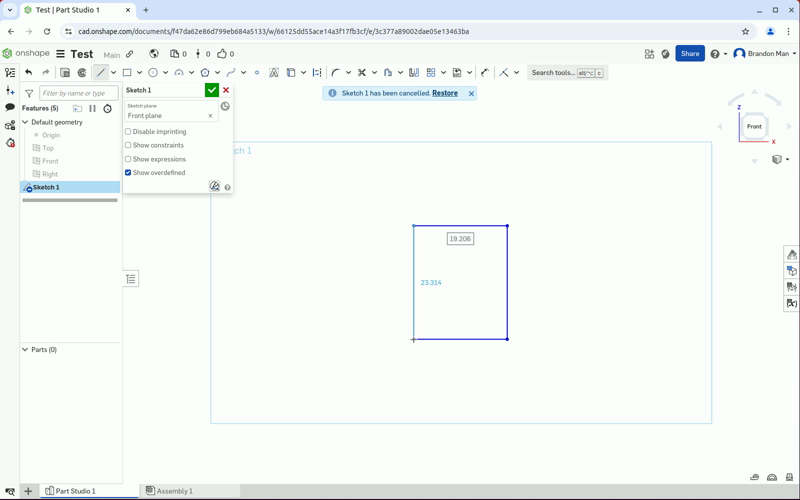
click(413, 339)
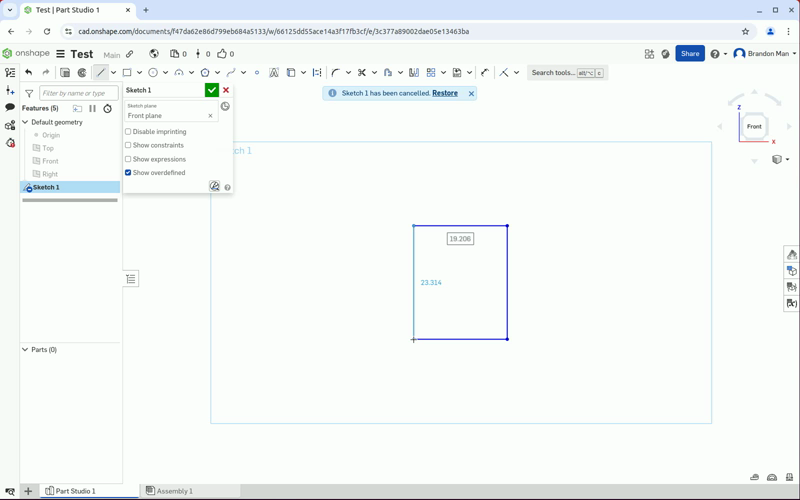
key(esc)
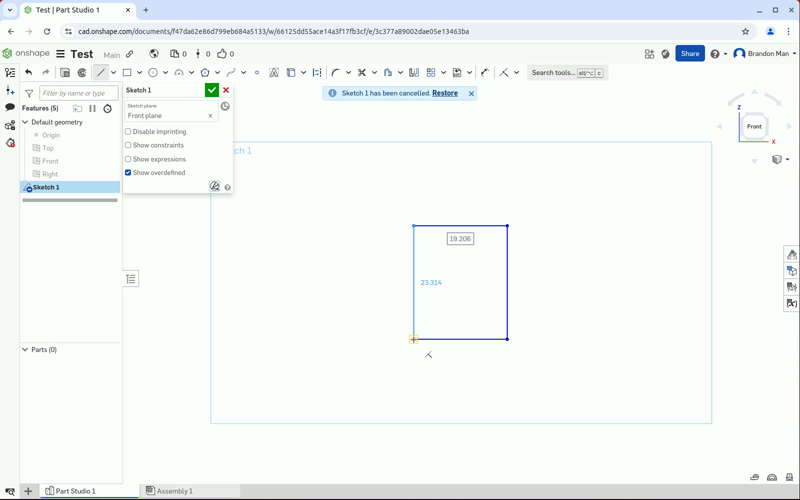
mouse_move(426, 325)
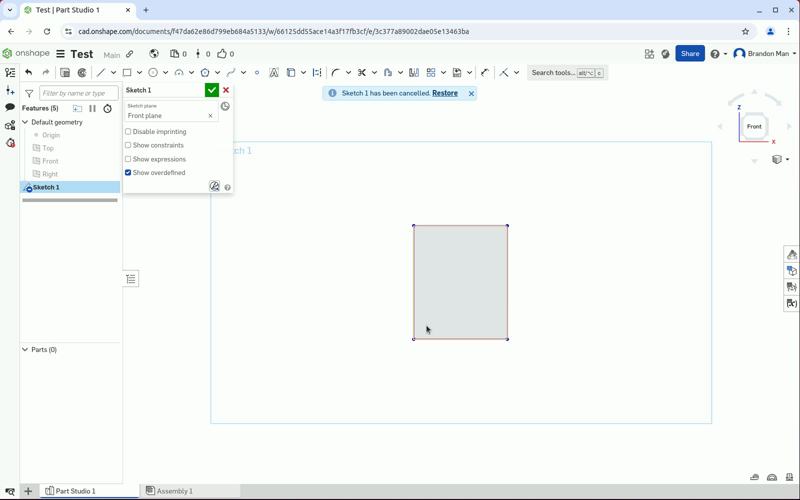
click(426, 325)
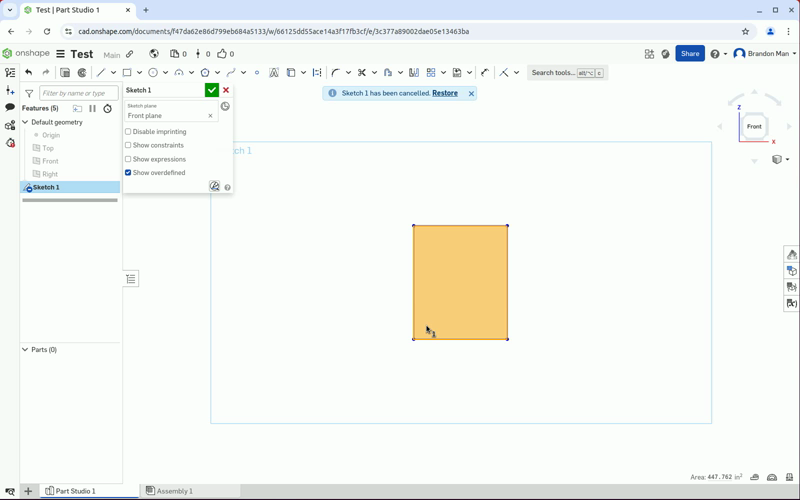
mouse_move(73, 352)
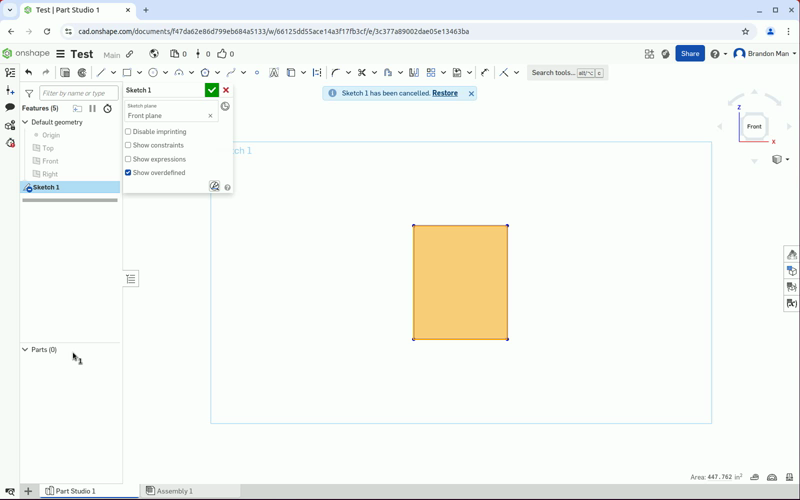
key(shift+y)
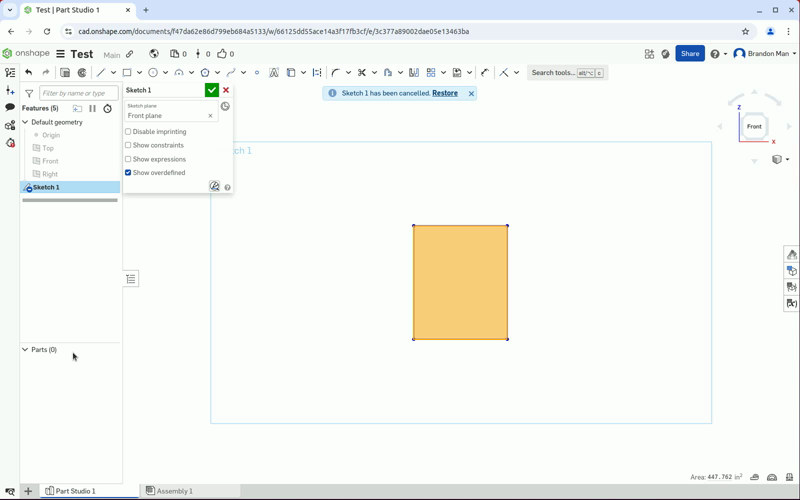
key(shift+e)
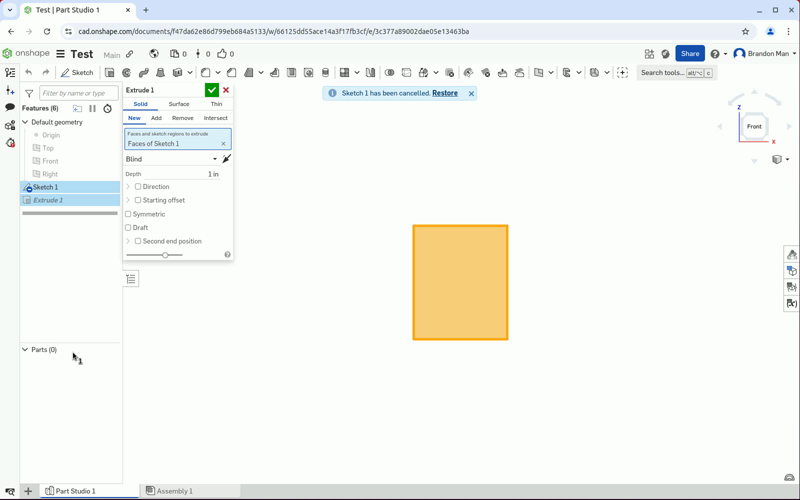
mouse_move(143, 106)
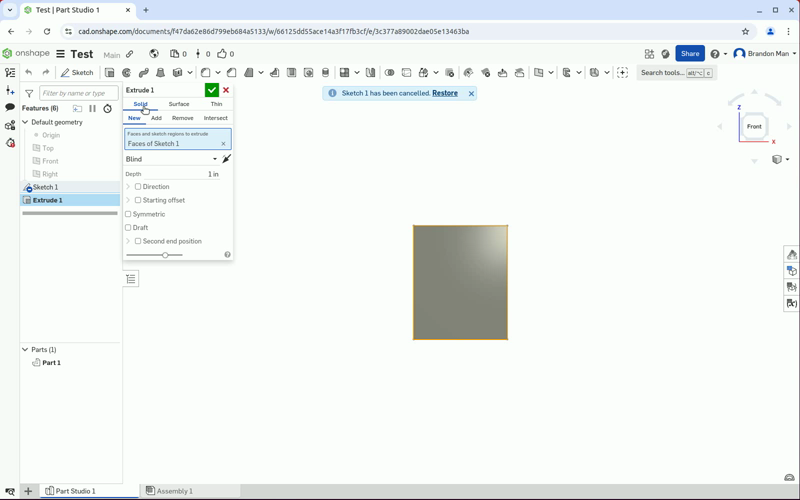
click(143, 106)
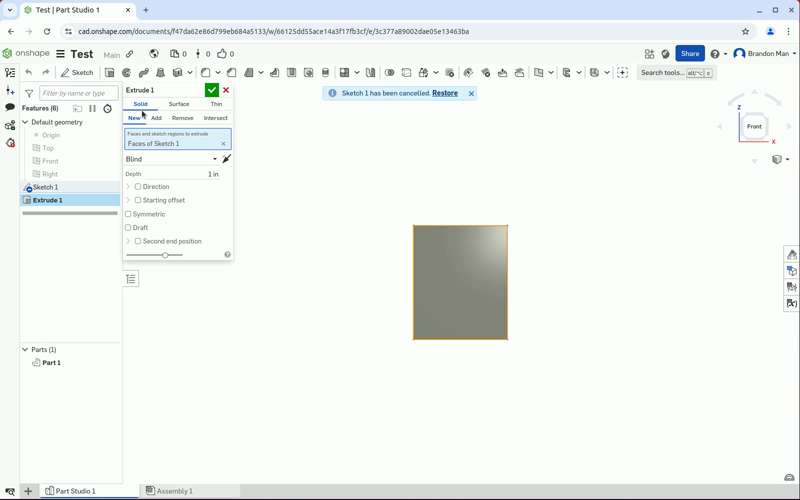
mouse_move(137, 120)
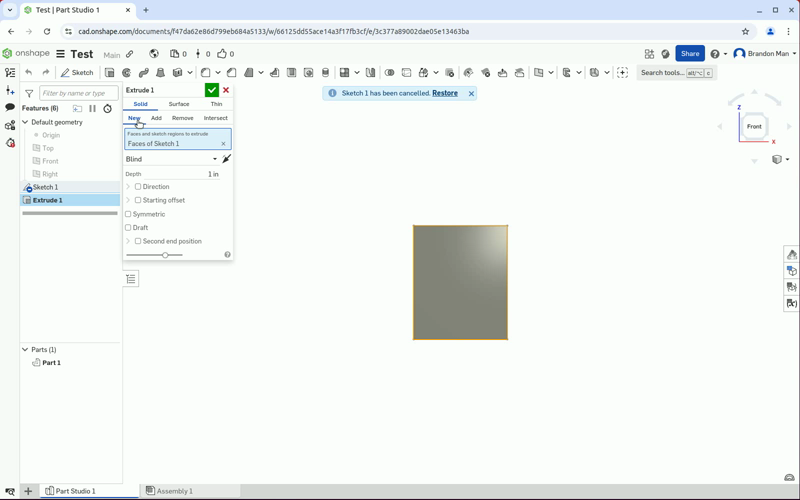
click(137, 120)
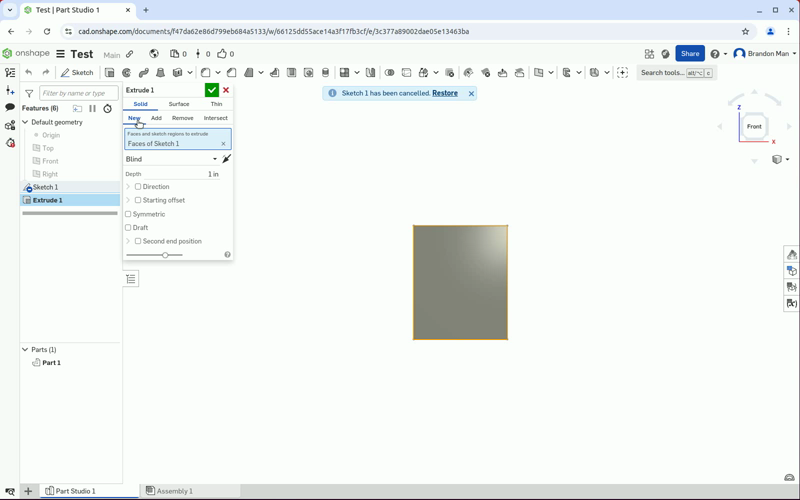
key(tab, 4)
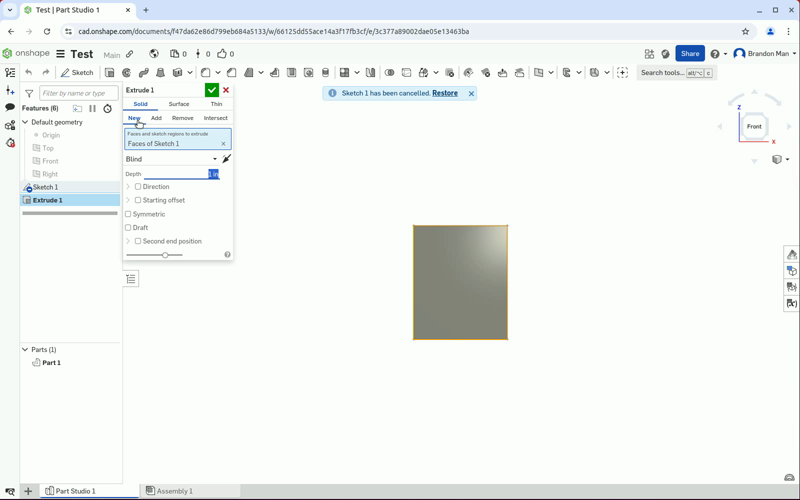
text(23.108)
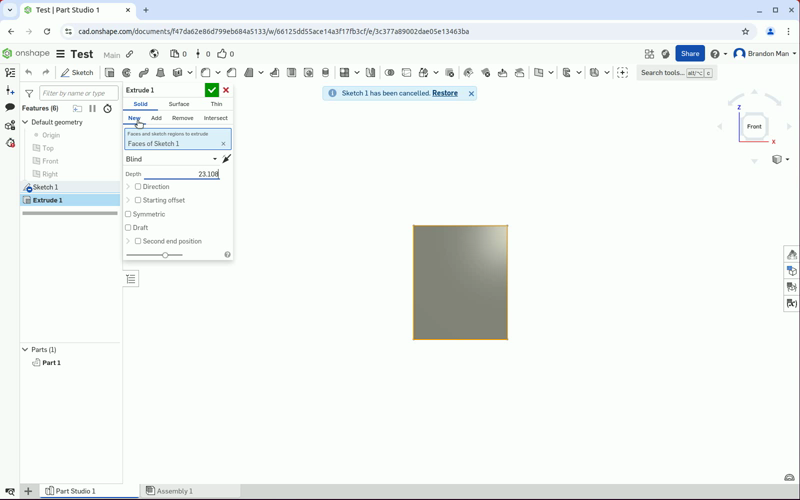
key(enter)
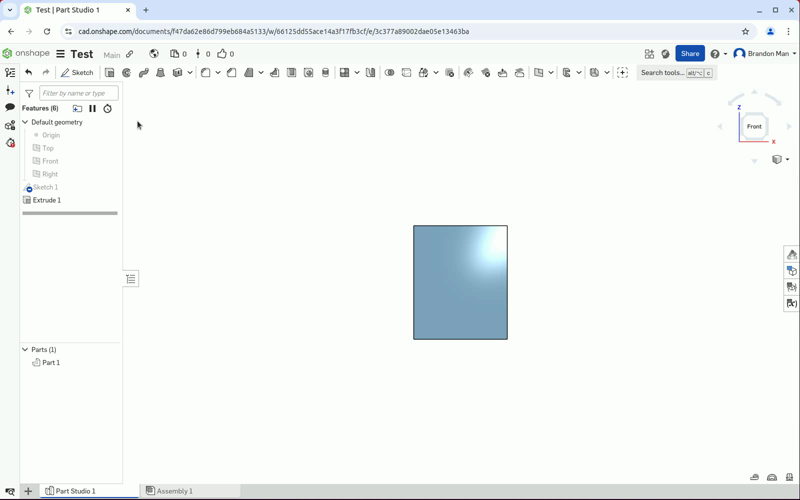
key(shift+h)
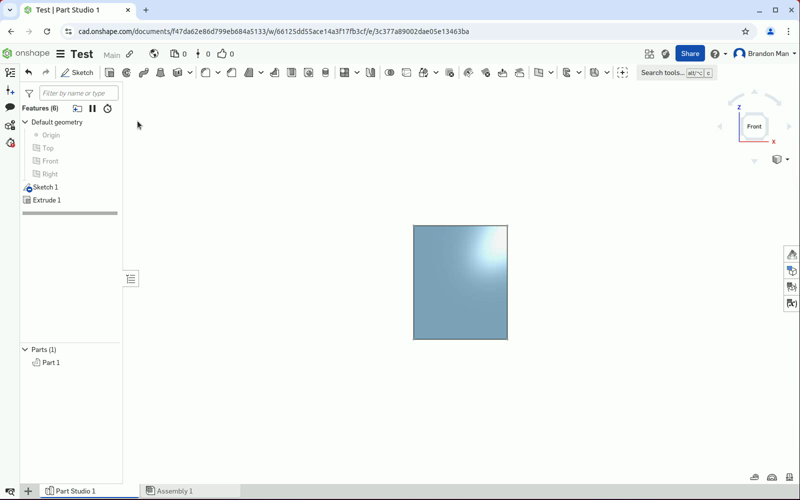
key(shift+h)
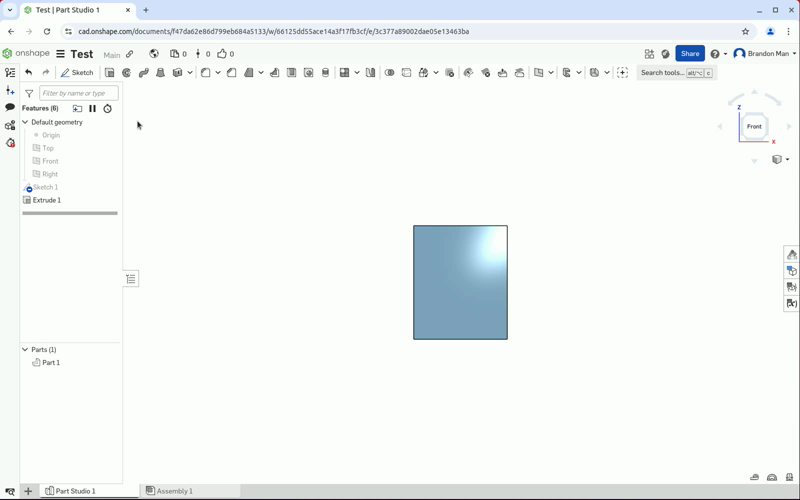
mouse_move(73, 189)
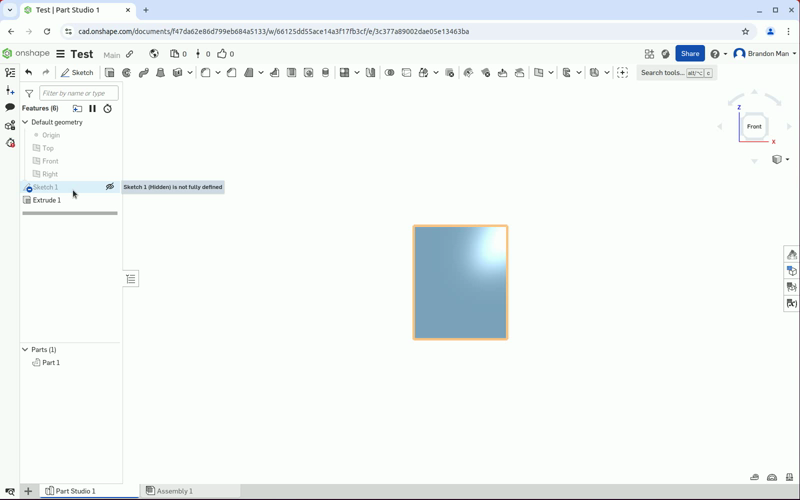
click(73, 189)
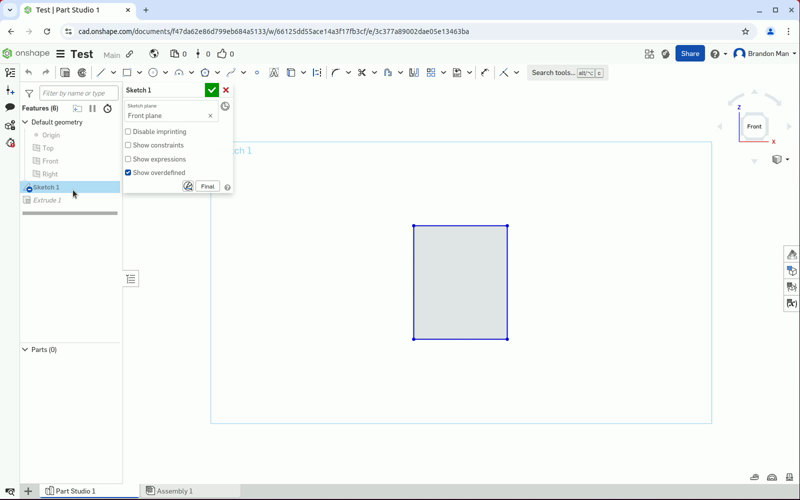
mouse_move(229, 92)
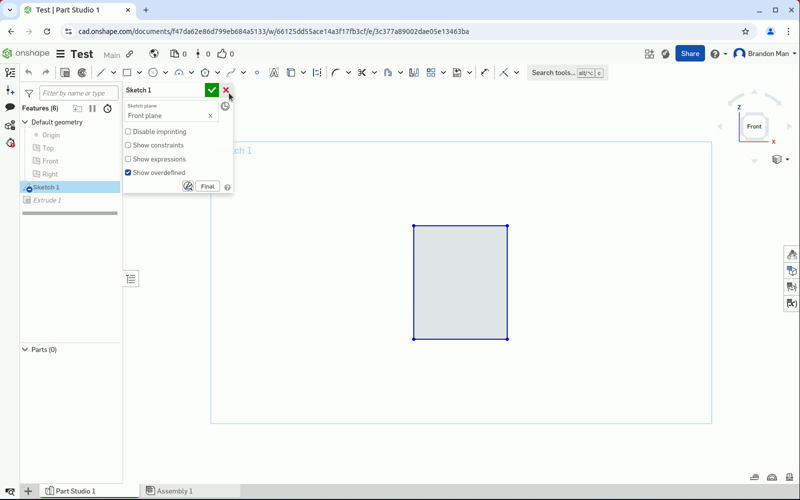
click(229, 92)
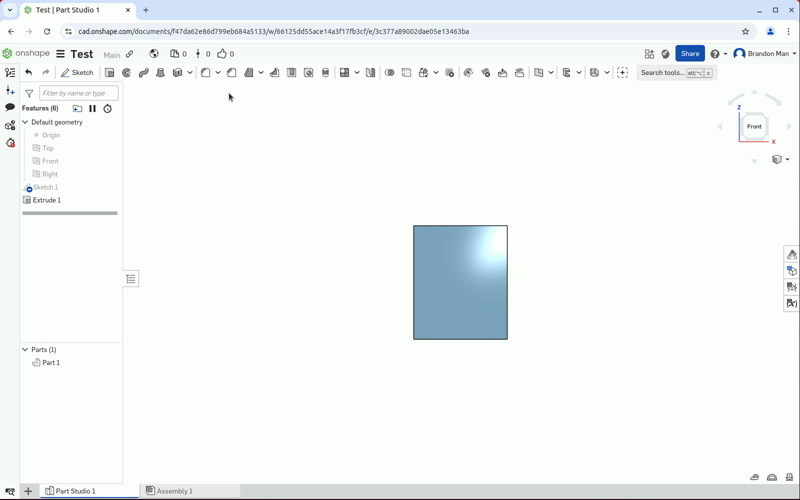
mouse_move(541, 75)
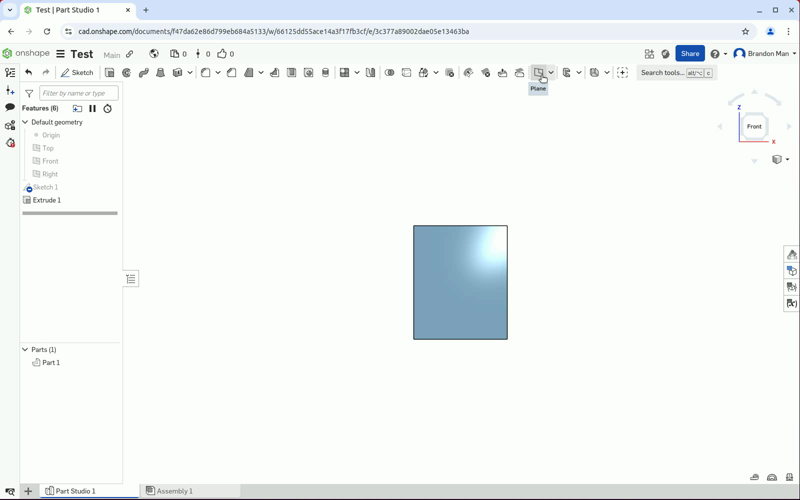
click(541, 75)
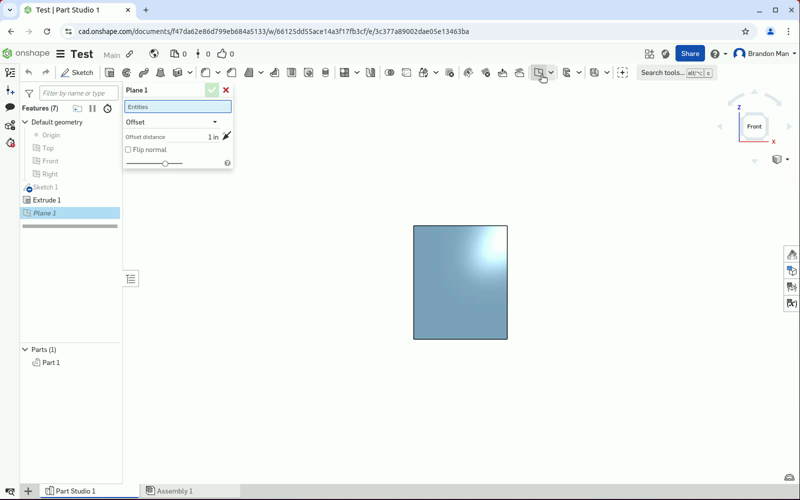
mouse_move(73, 163)
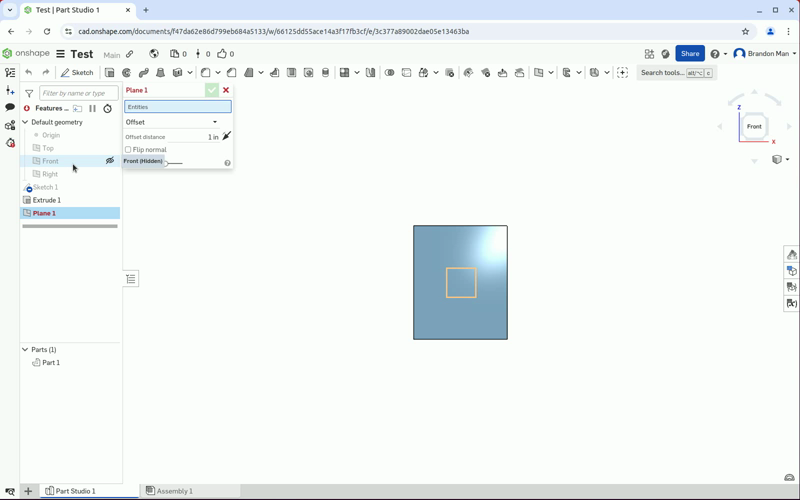
click(73, 163)
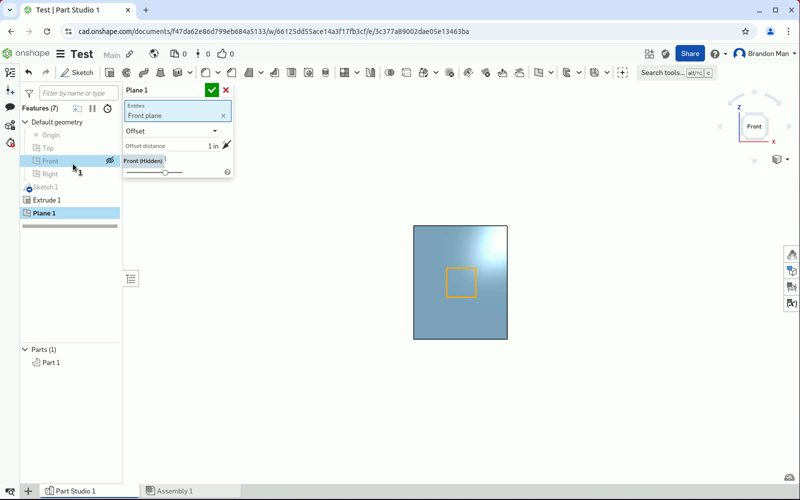
key(tab, 2)
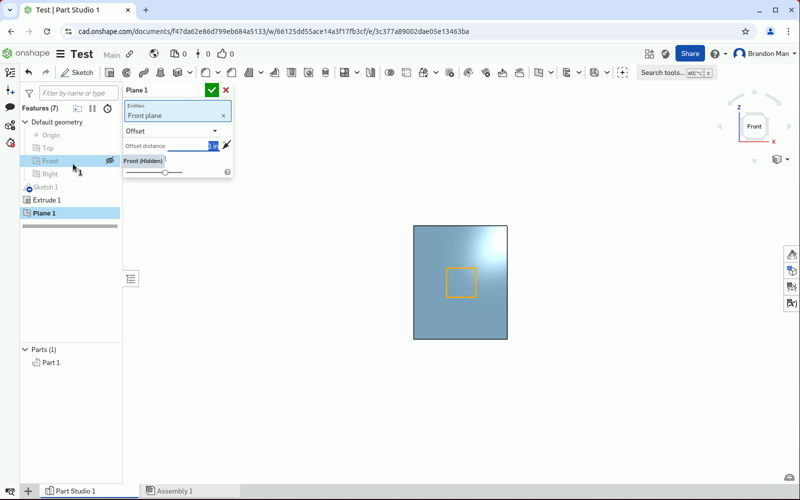
text(23.108)
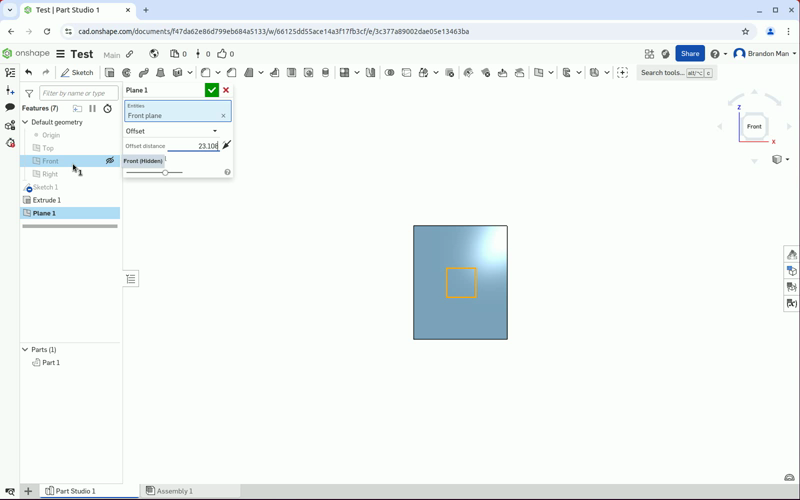
key(enter, 2)
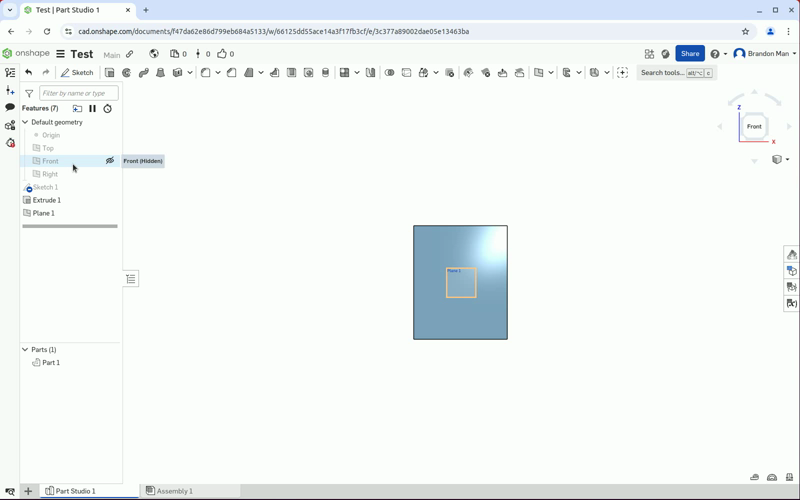
key(shift+s)
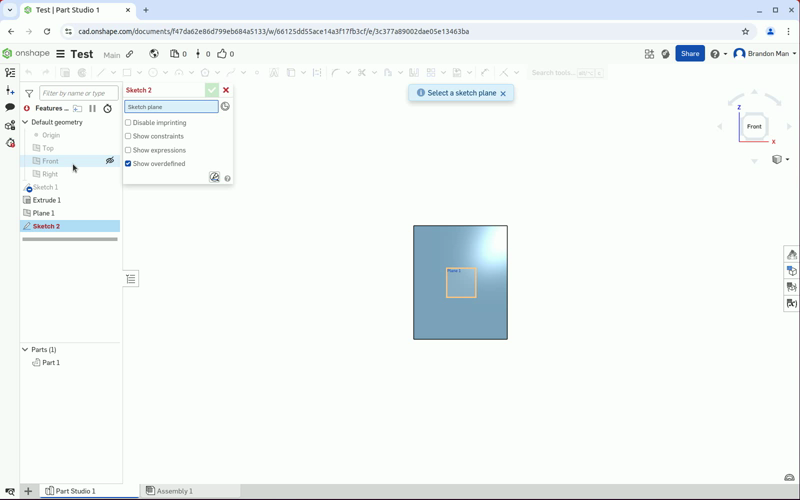
mouse_move(73, 215)
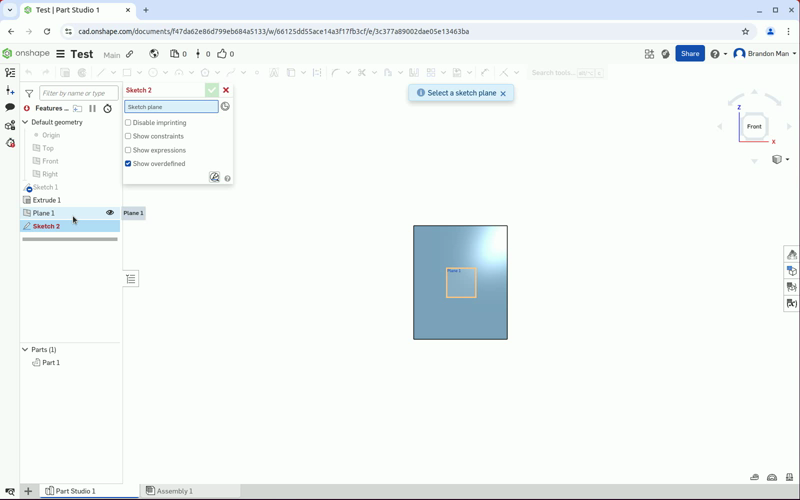
click(73, 215)
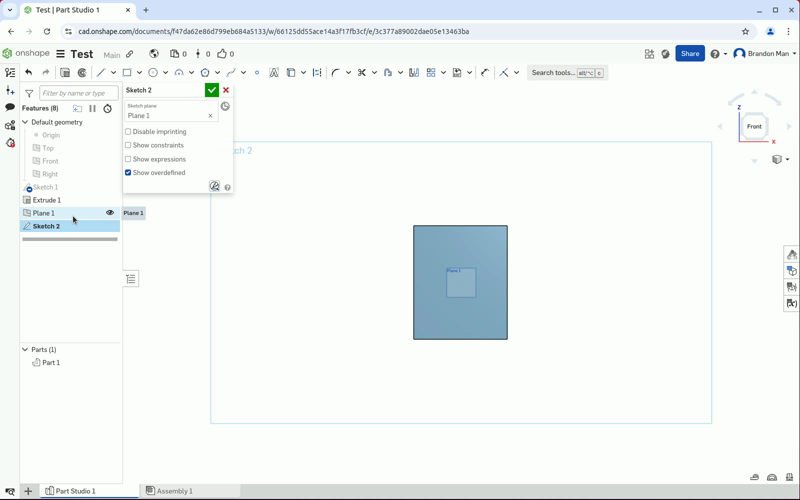
mouse_move(73, 352)
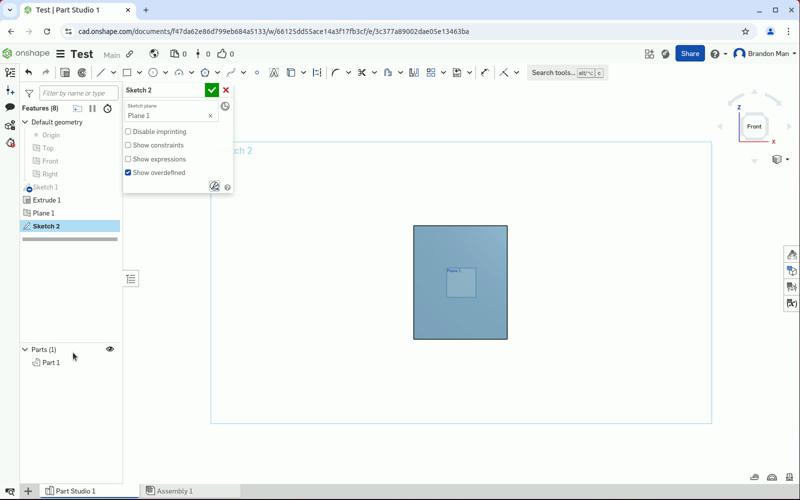
key(y)
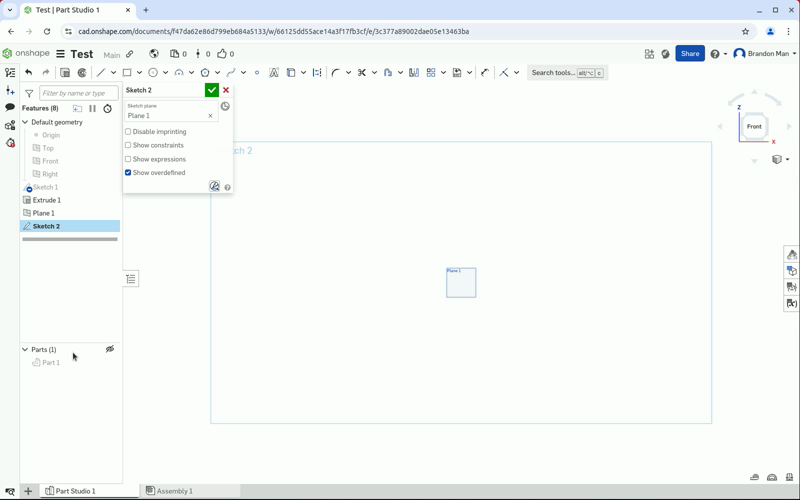
key(l)
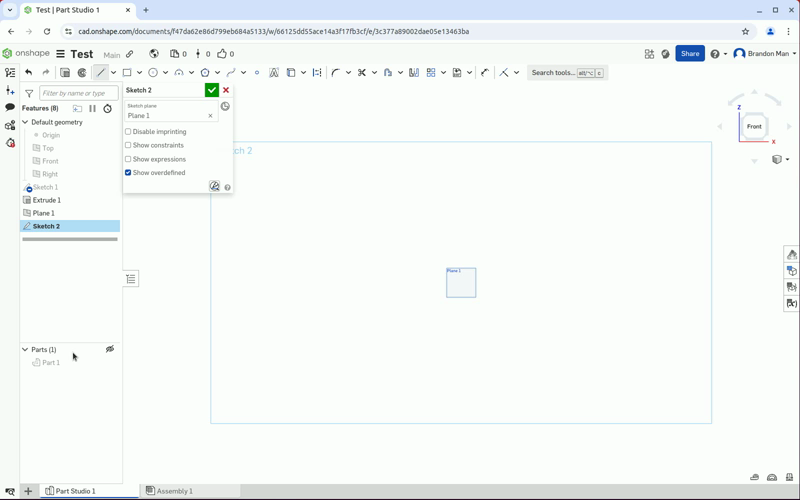
key_down(shift)
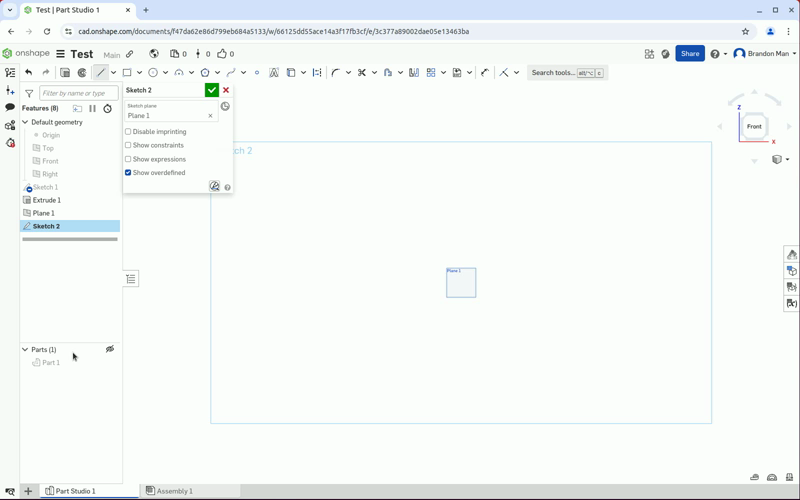
mouse_move(413, 320)
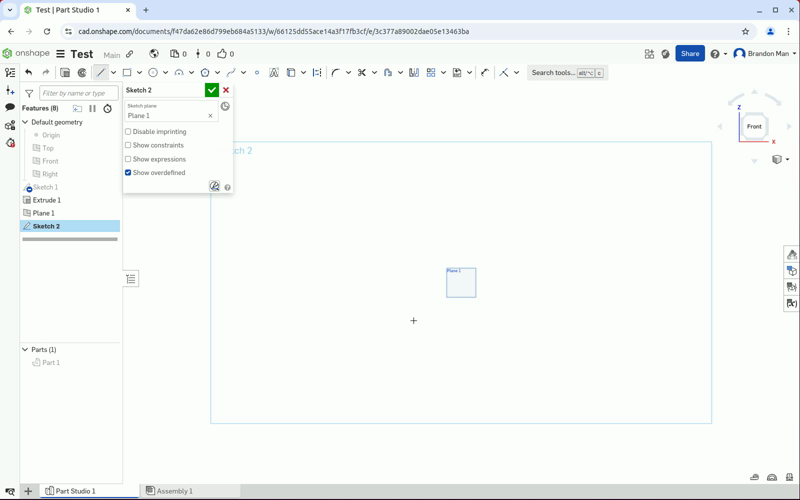
click(413, 320)
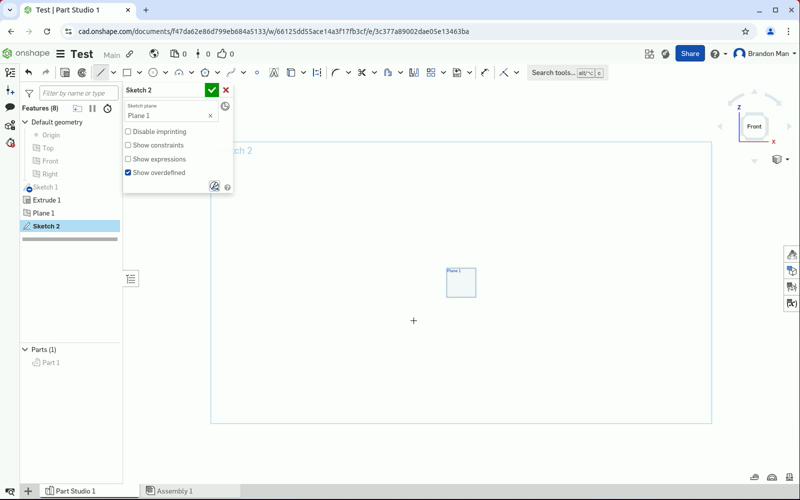
key_up(shift)
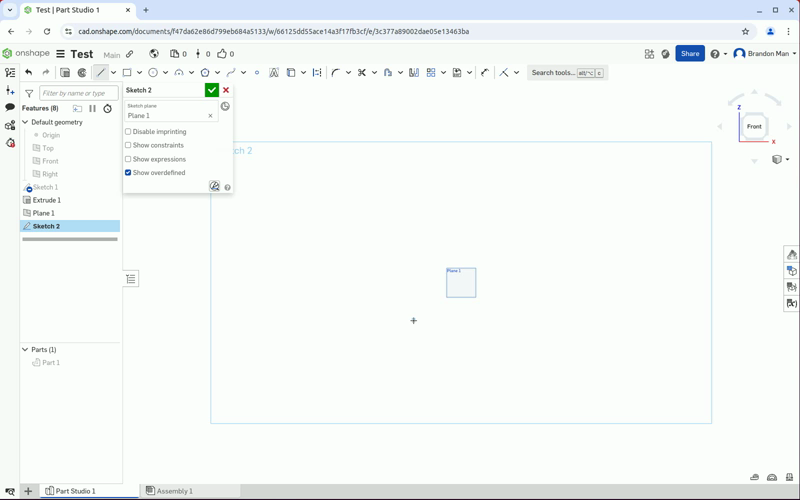
key_down(shift)
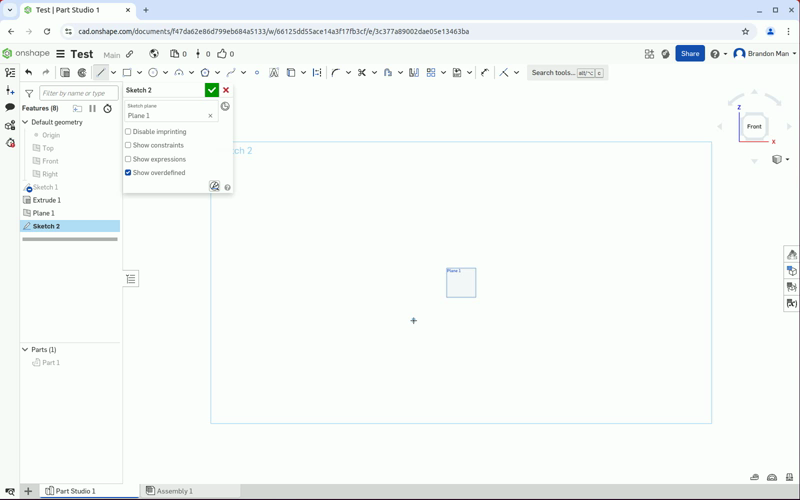
mouse_move(444, 320)
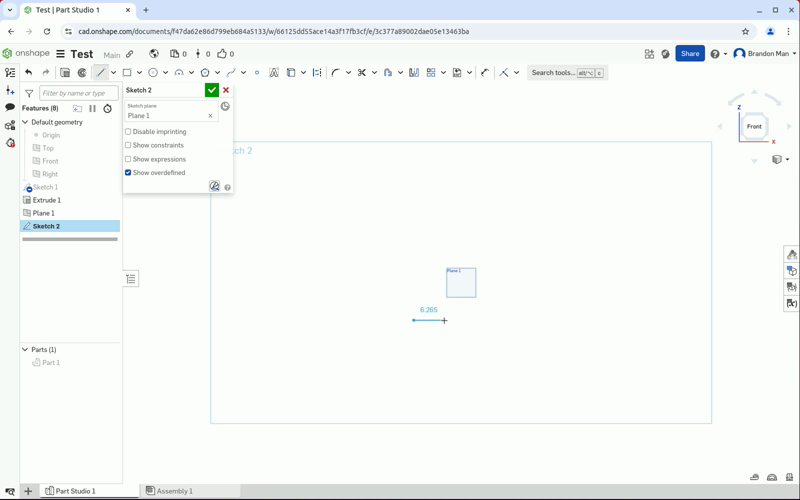
mouse_move(460, 320)
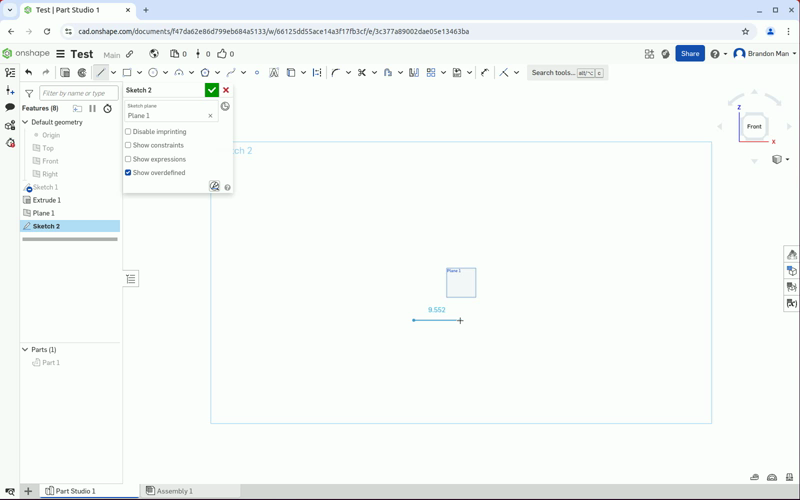
click(460, 320)
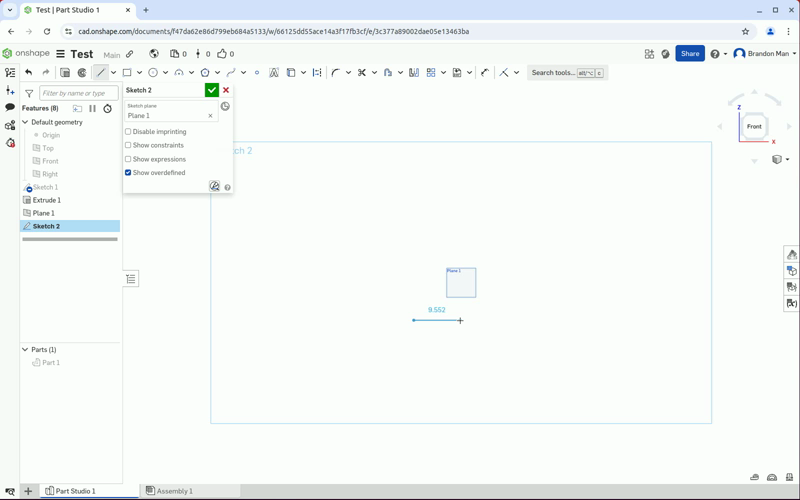
key_up(shift)
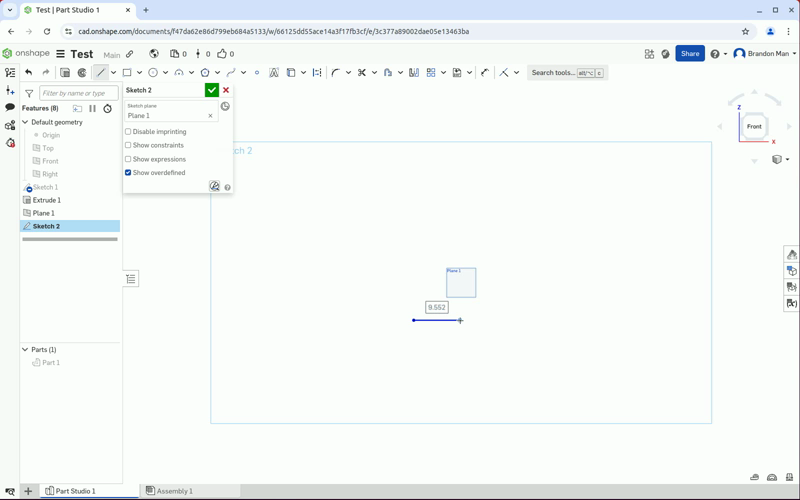
key_down(shift)
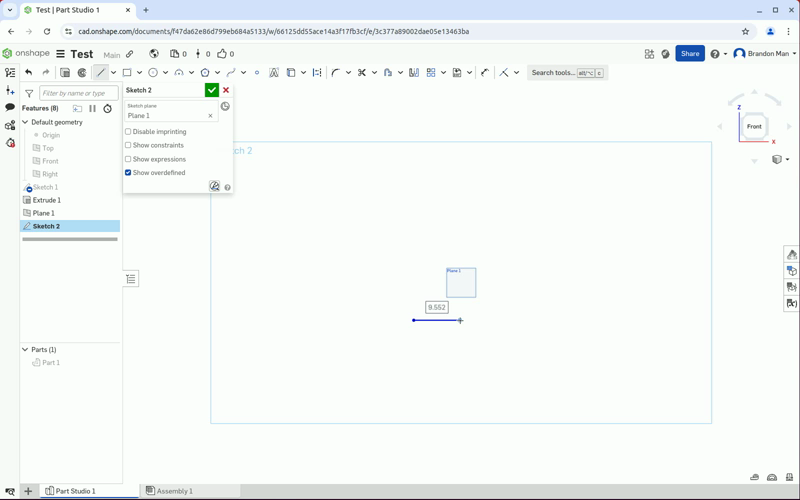
mouse_move(490, 320)
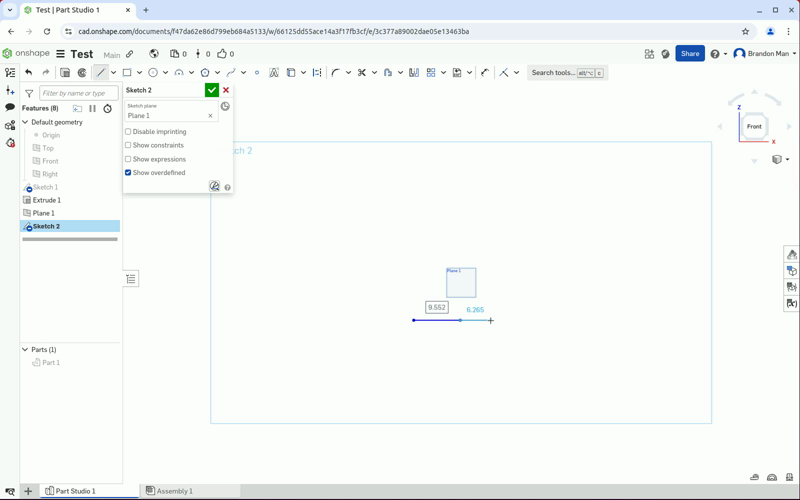
mouse_move(507, 320)
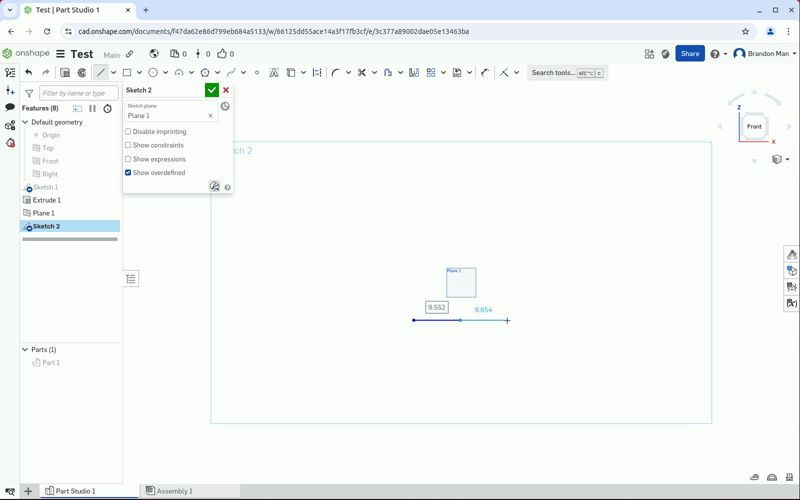
click(507, 320)
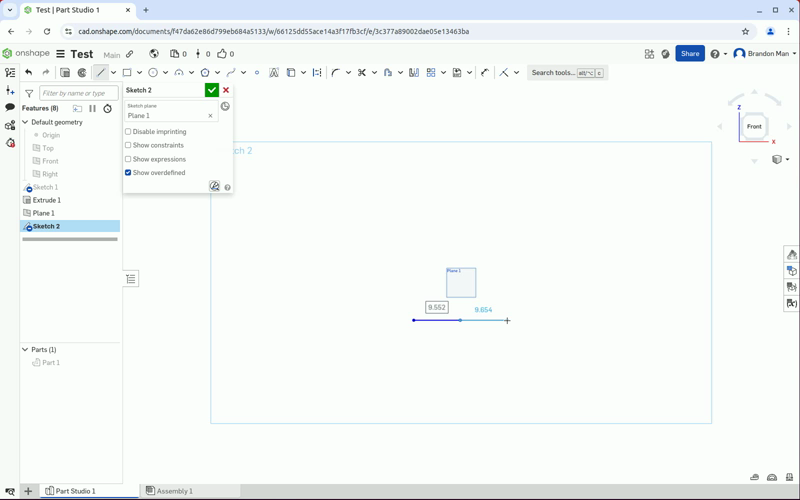
key_up(shift)
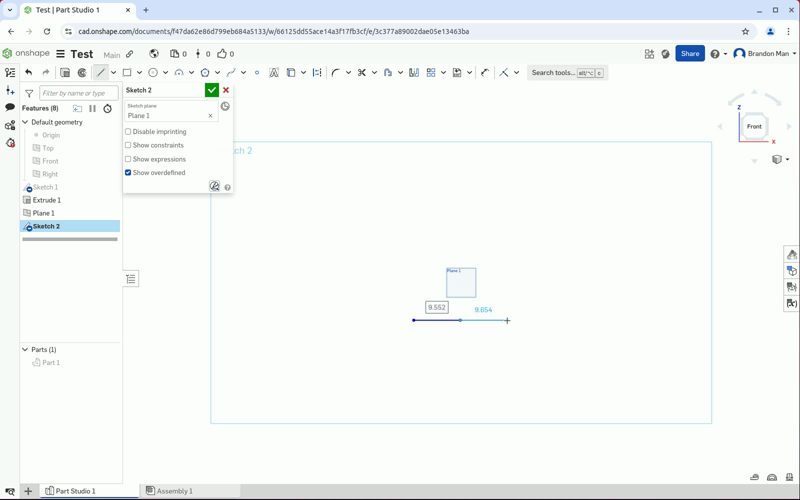
key_down(shift)
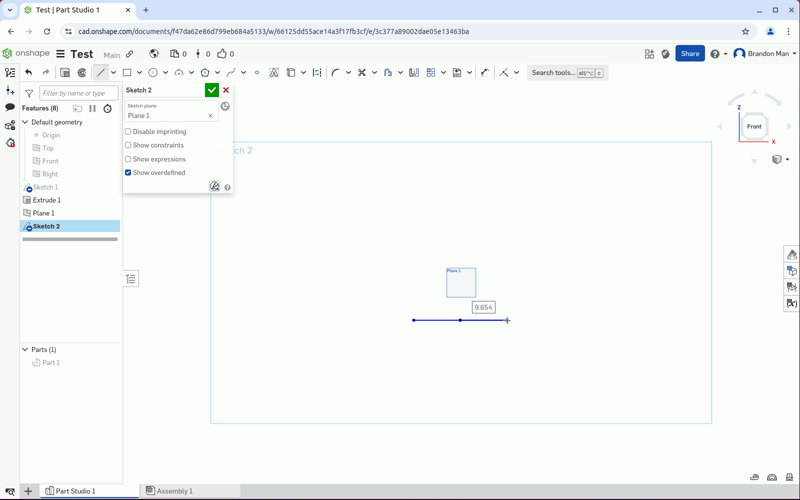
mouse_move(507, 226)
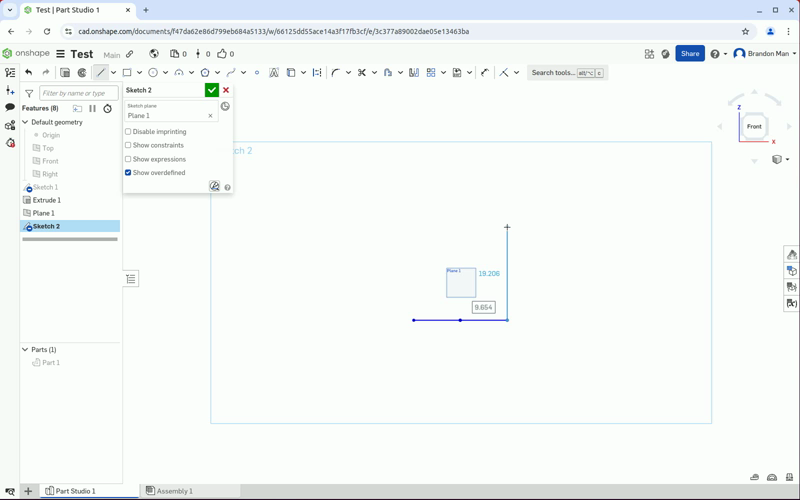
click(507, 226)
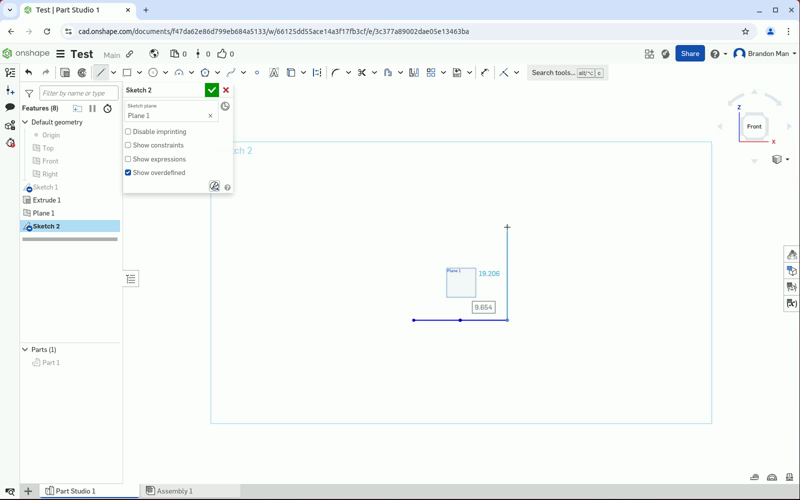
key_up(shift)
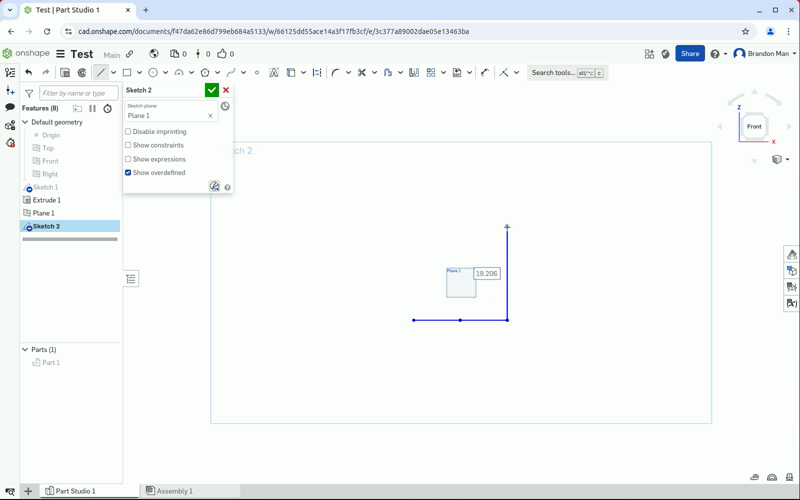
key_down(shift)
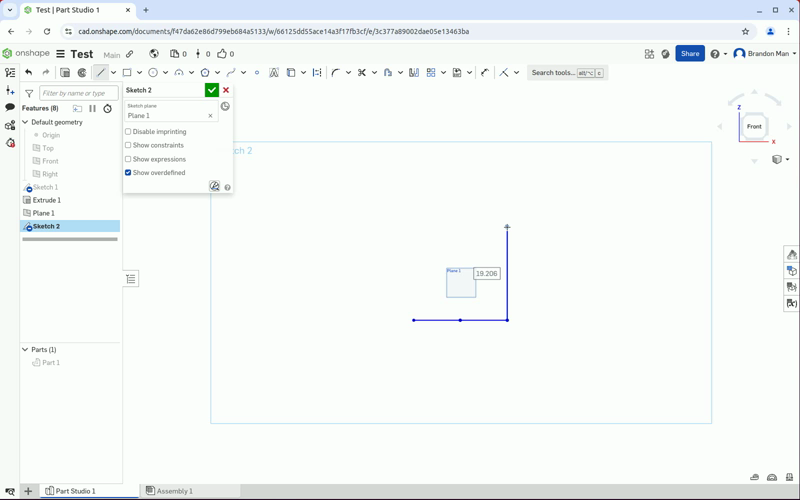
mouse_move(413, 226)
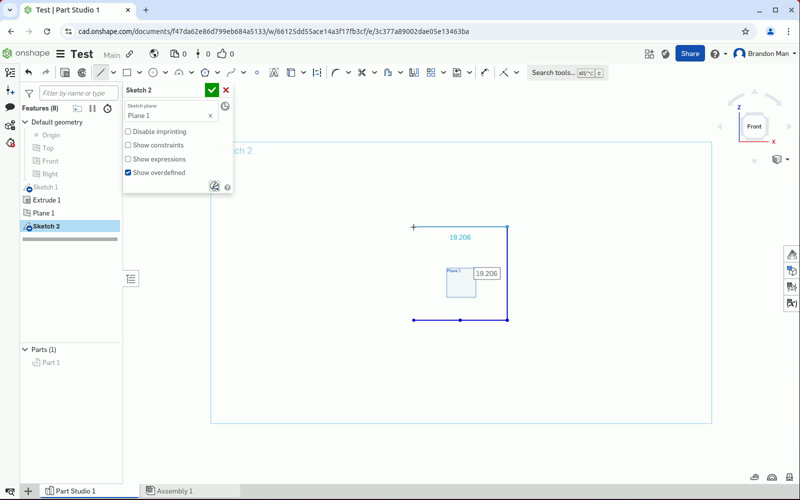
click(413, 226)
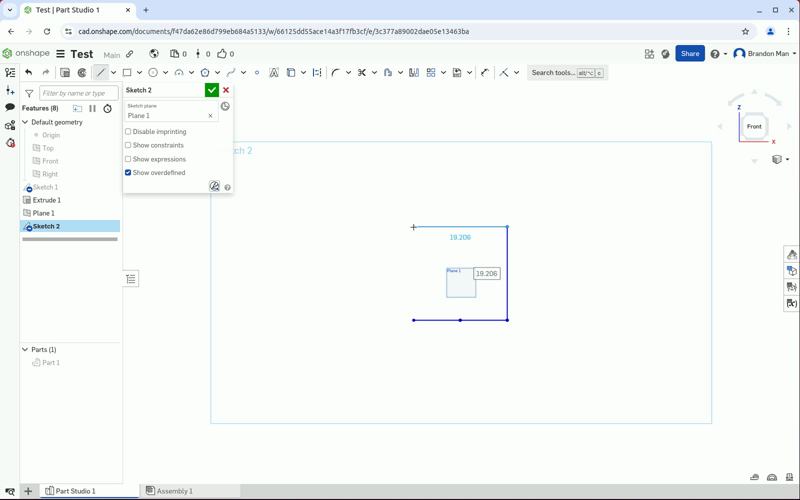
key_up(shift)
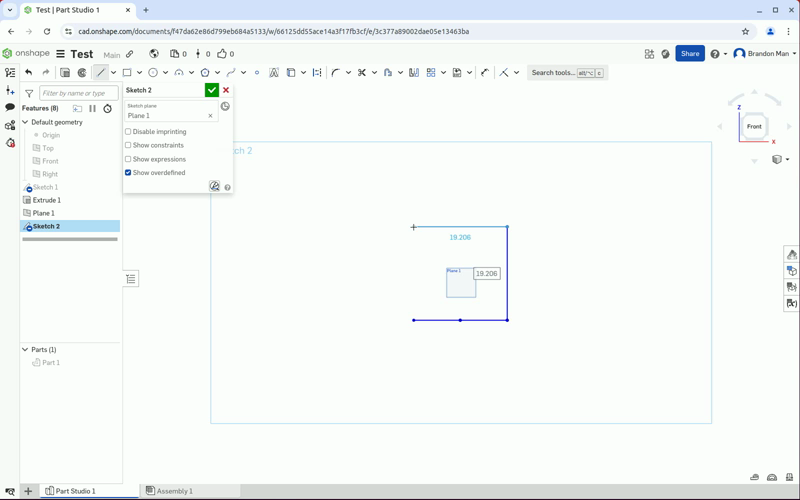
key_down(shift)
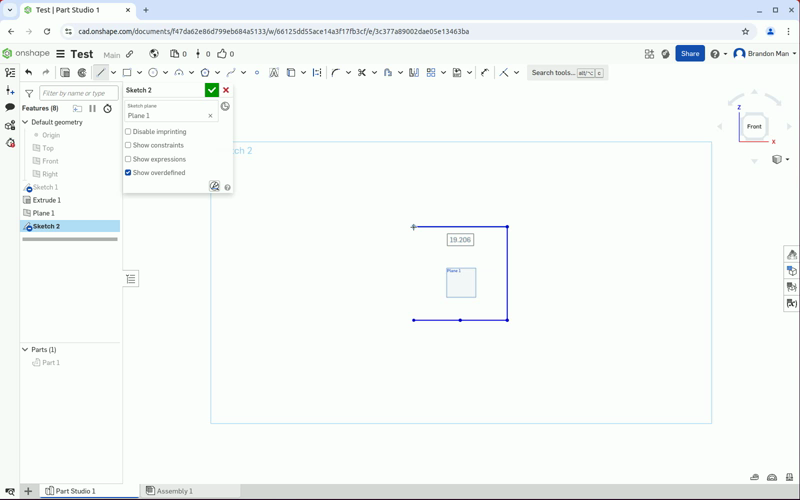
mouse_move(413, 320)
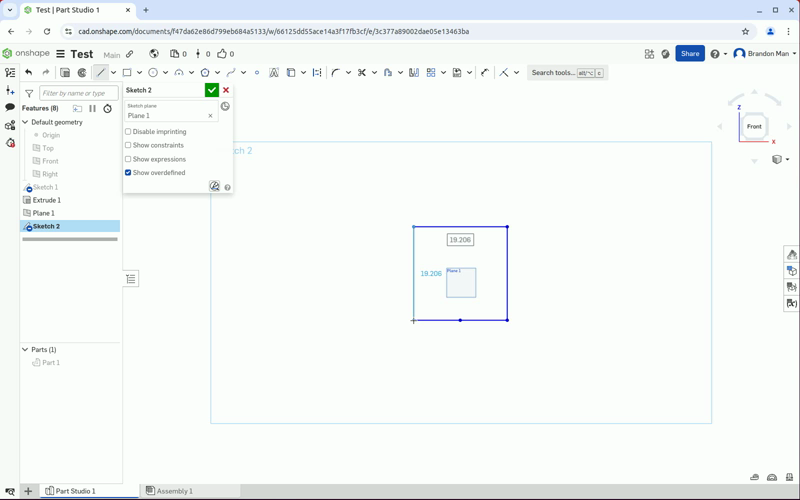
key_up(shift)
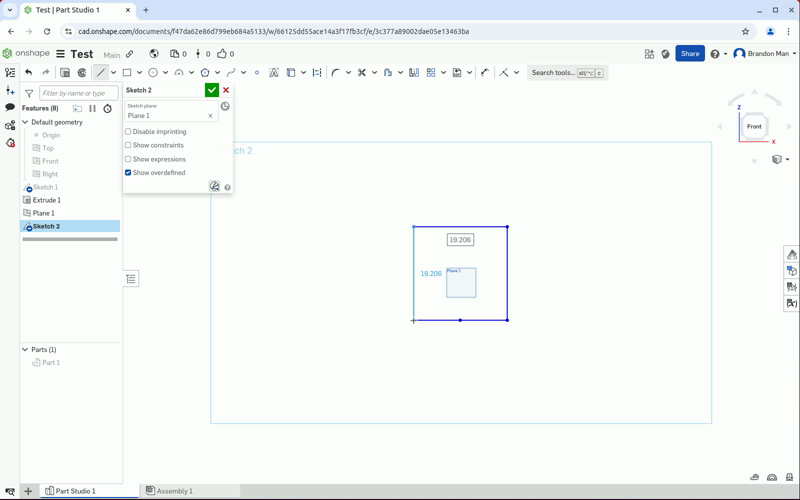
click(413, 320)
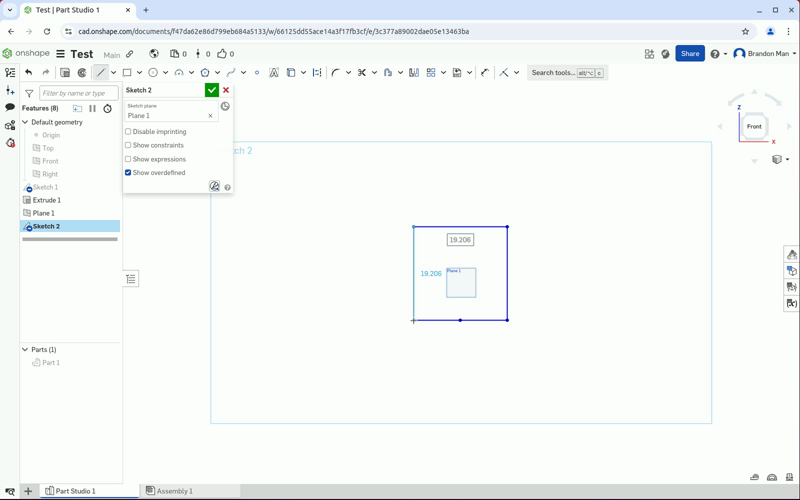
key(esc)
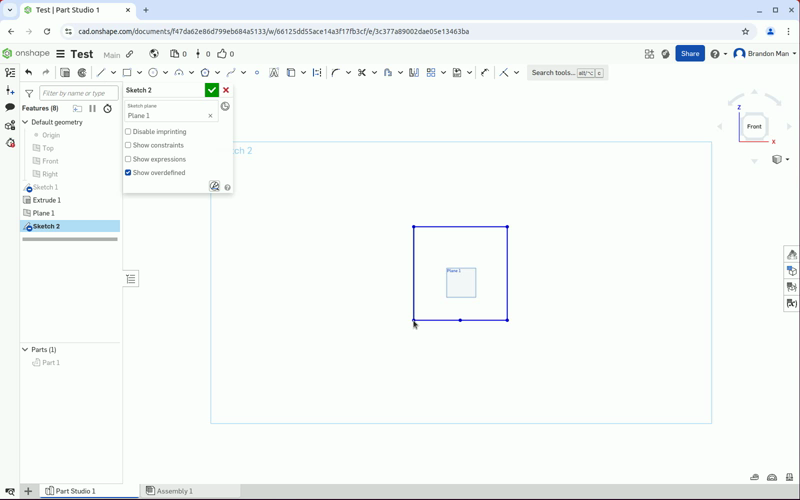
mouse_move(478, 301)
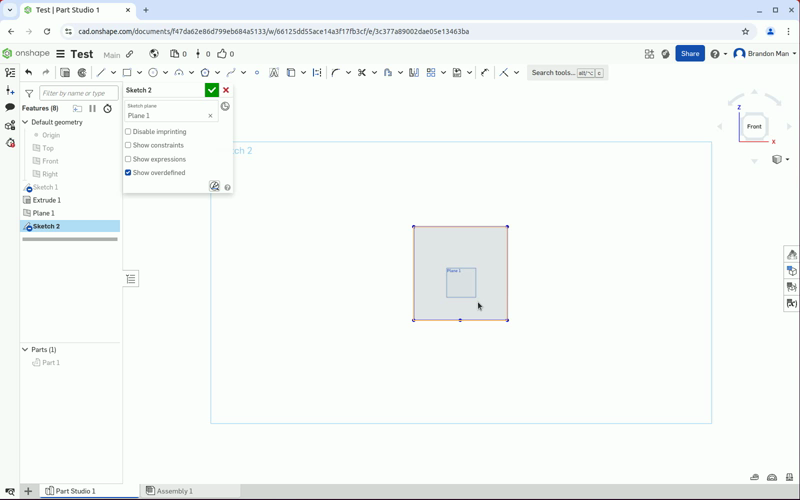
click(478, 301)
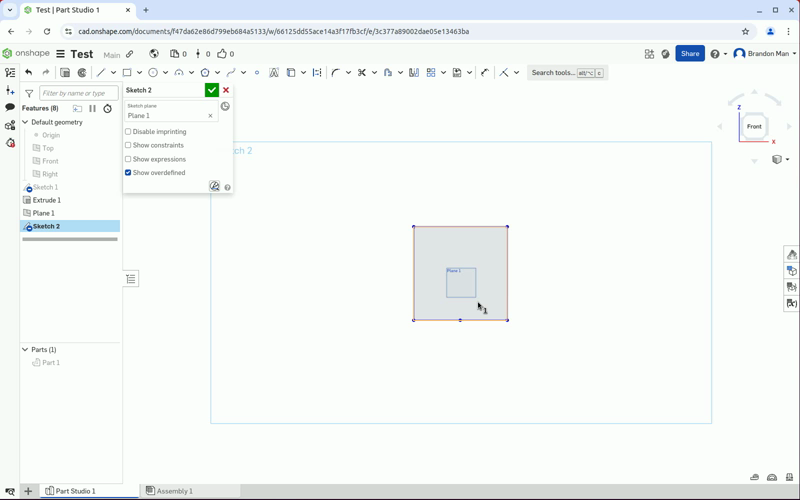
mouse_move(73, 352)
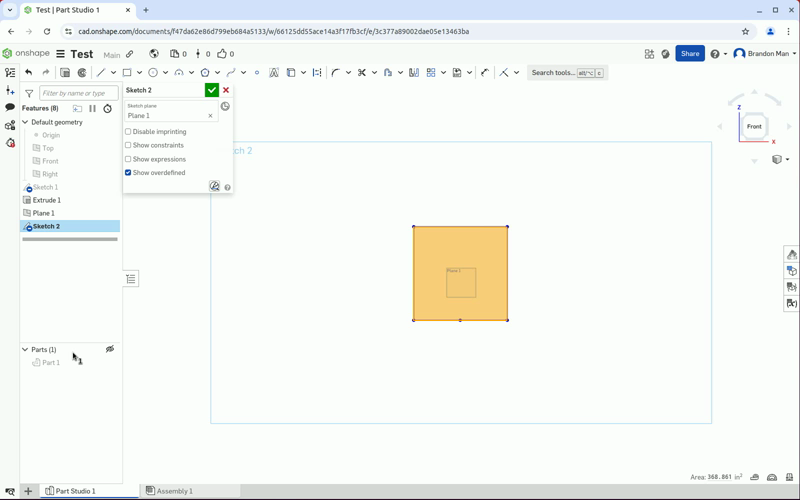
key(shift+y)
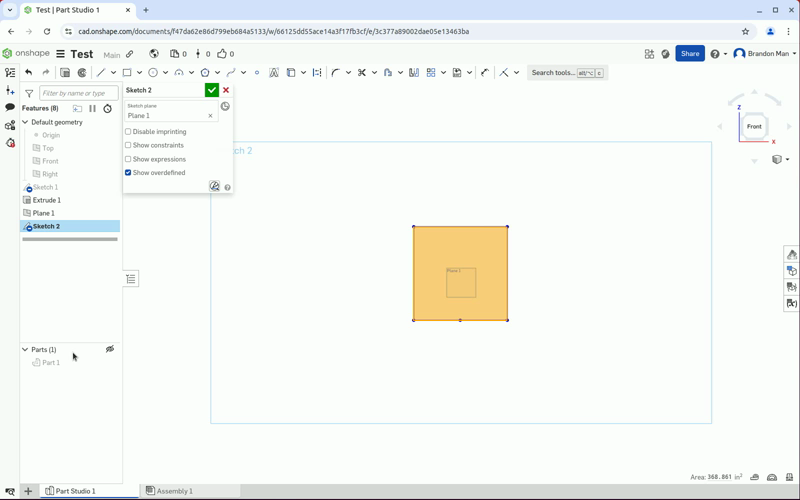
key(shift+e)
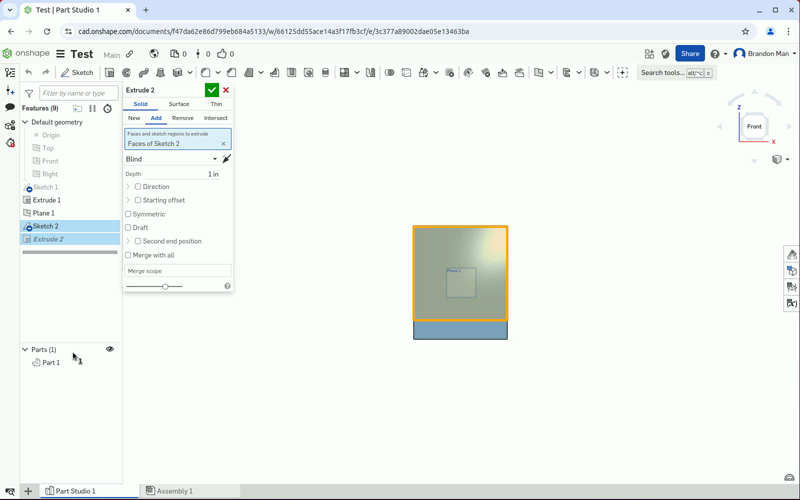
mouse_move(143, 106)
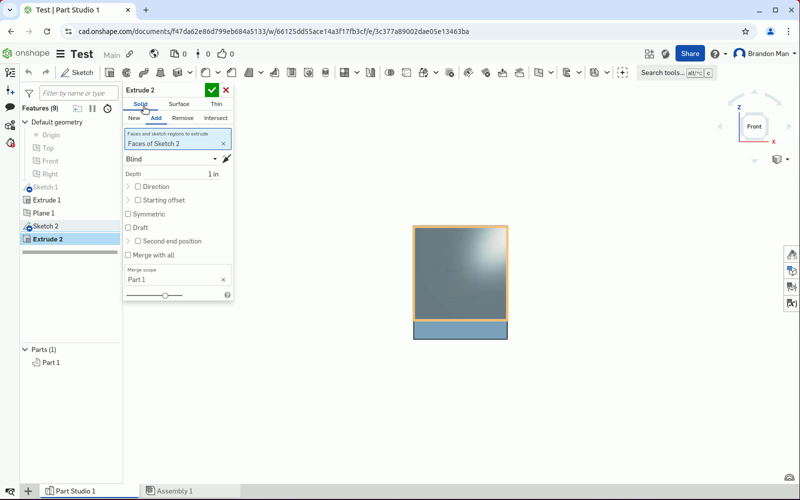
click(143, 106)
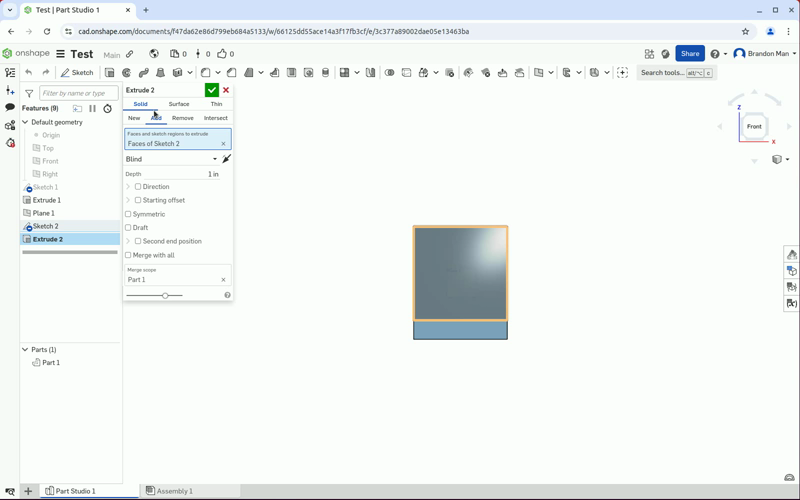
mouse_move(186, 120)
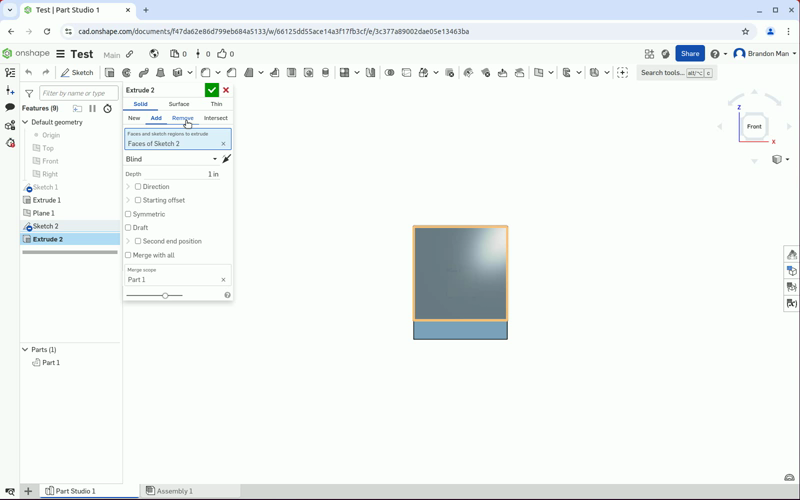
click(186, 120)
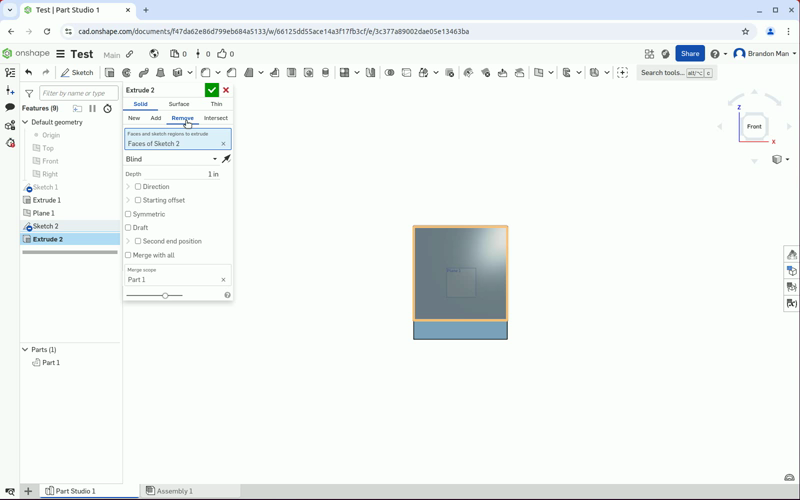
key(tab, 4)
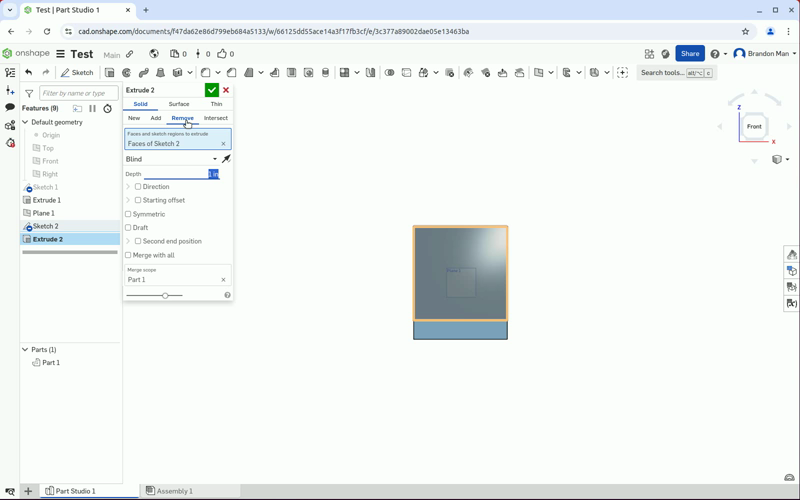
text(19.257)
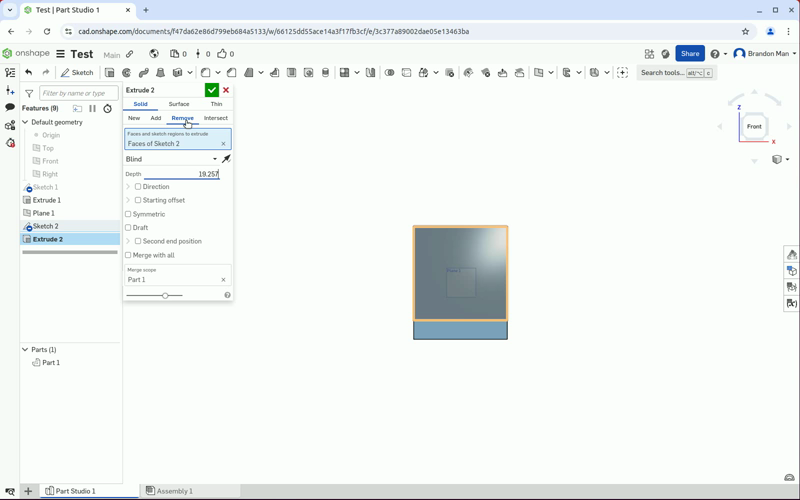
key(tab, 6)
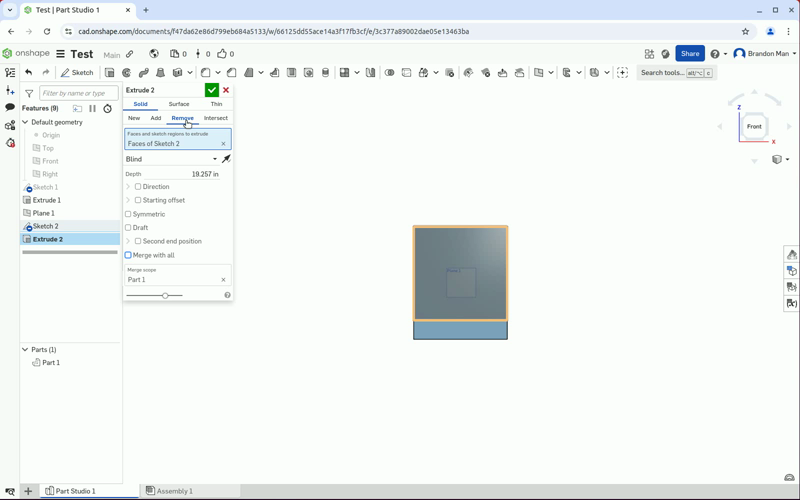
key(space)
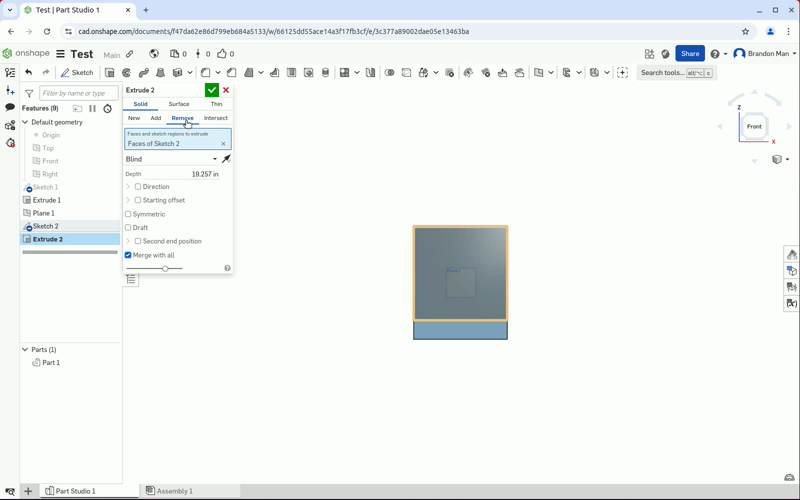
key(enter)
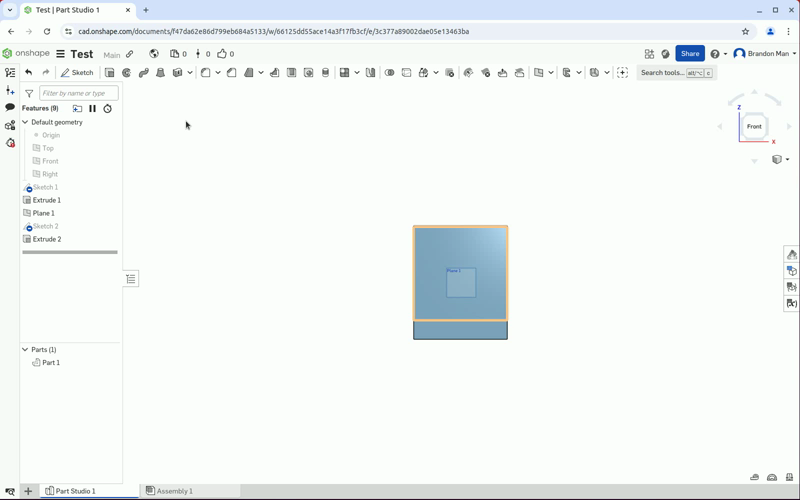
key(shift+h)
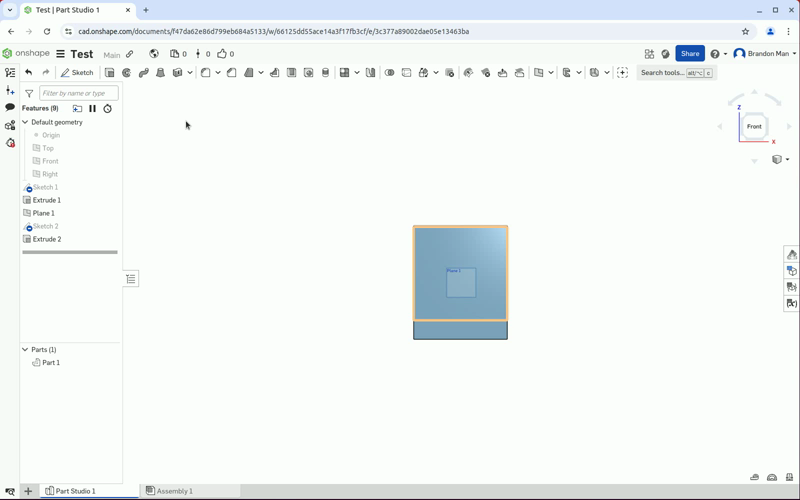
key(shift+h)
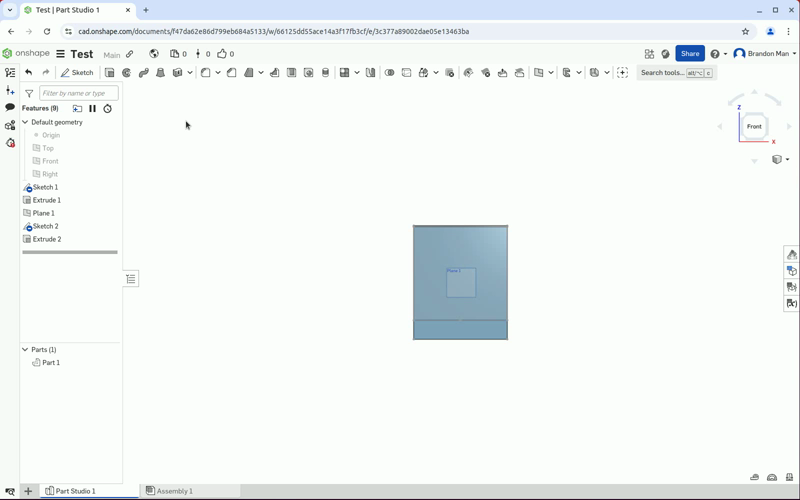
key(shift+7)
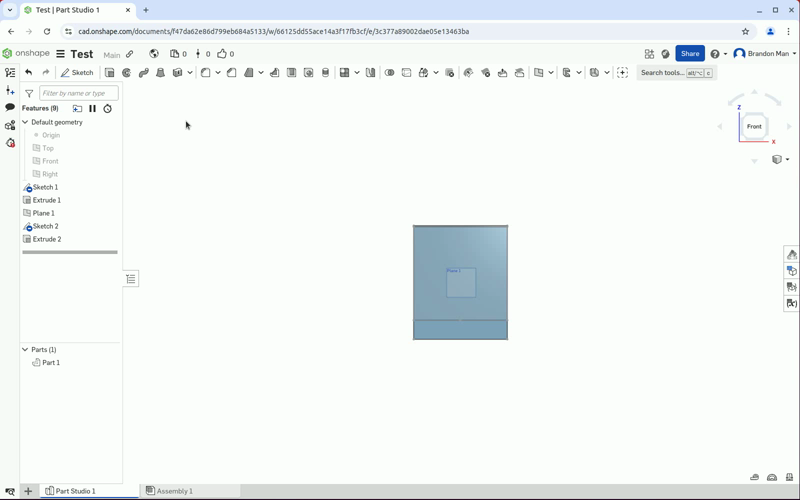
key(left, 2)
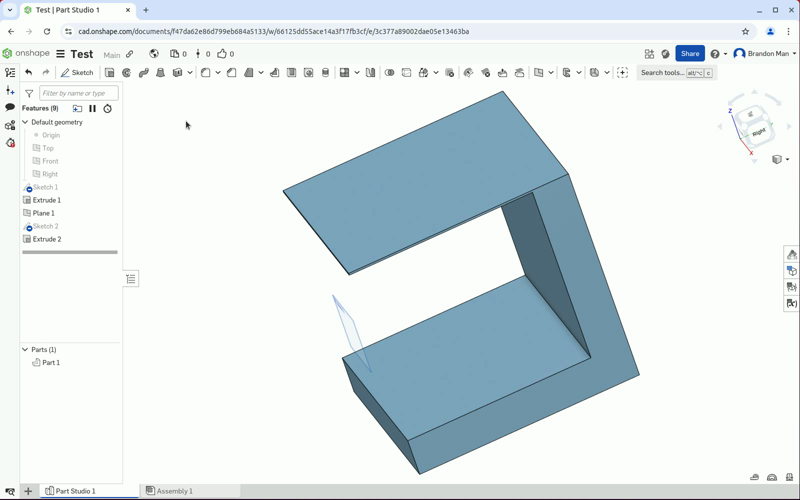
key(down, 2)
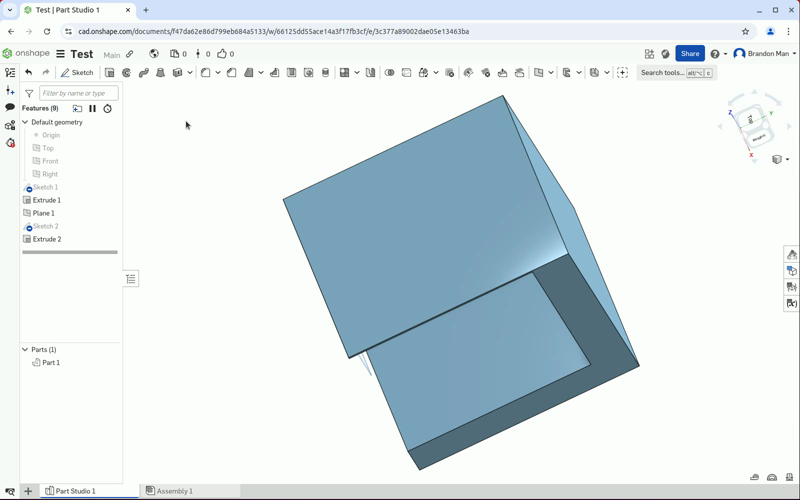
key(up, 2)
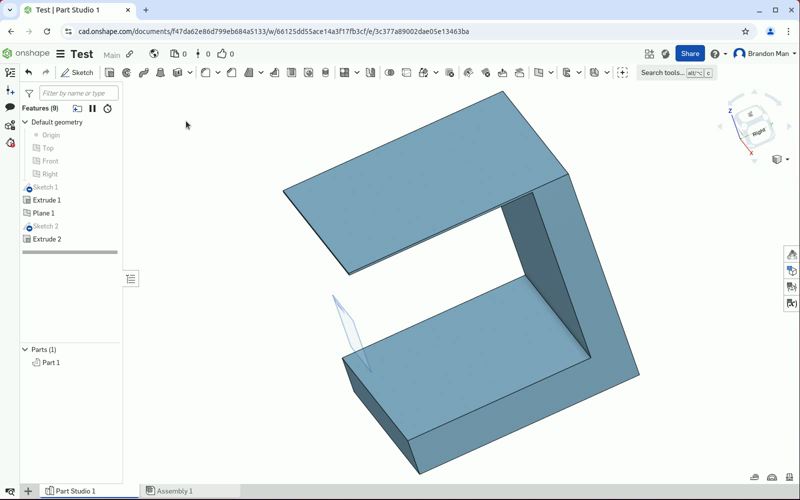
key(right, 2)
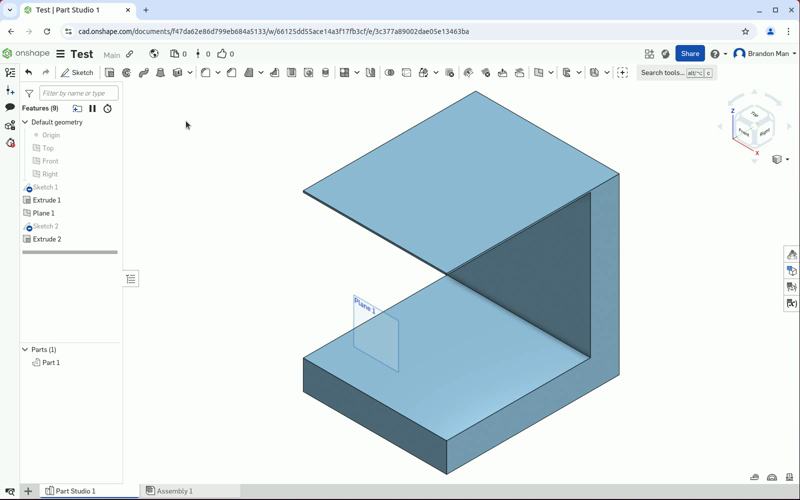
mouse_move(73, 189)
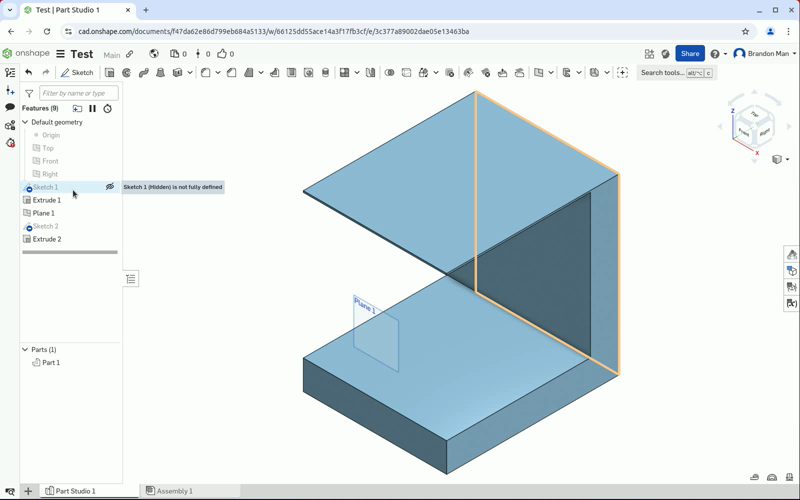
click(73, 189)